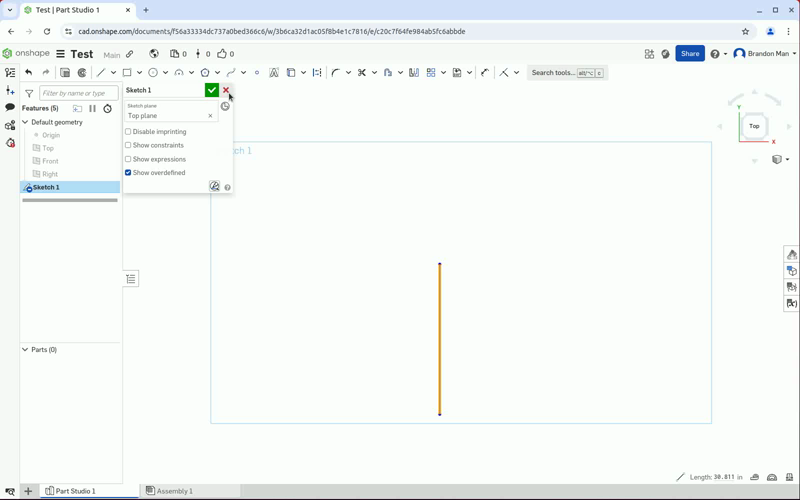
key(shift+h)
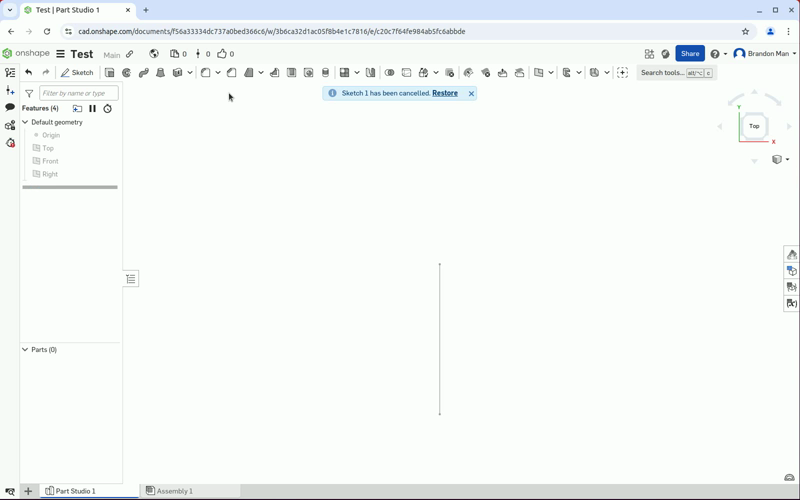
mouse_move(73, 352)
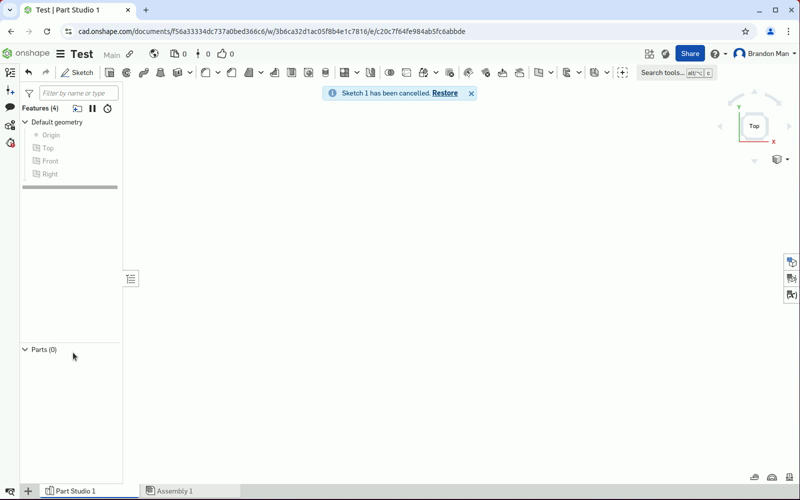
key(y)
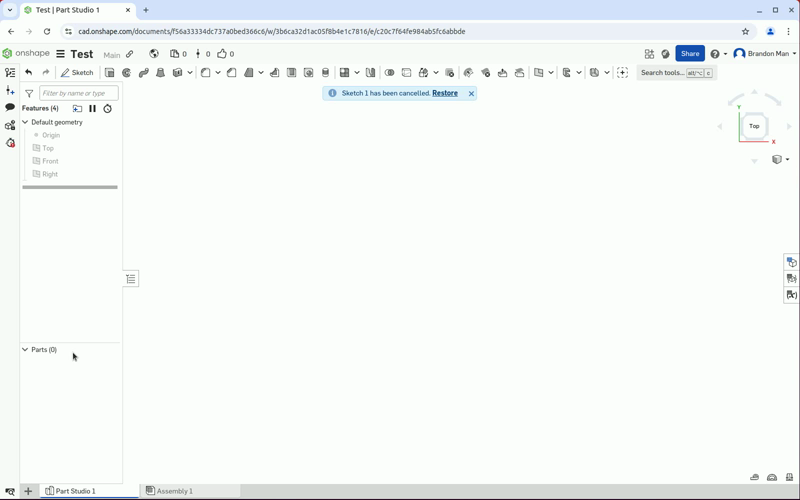
key(shift+p)
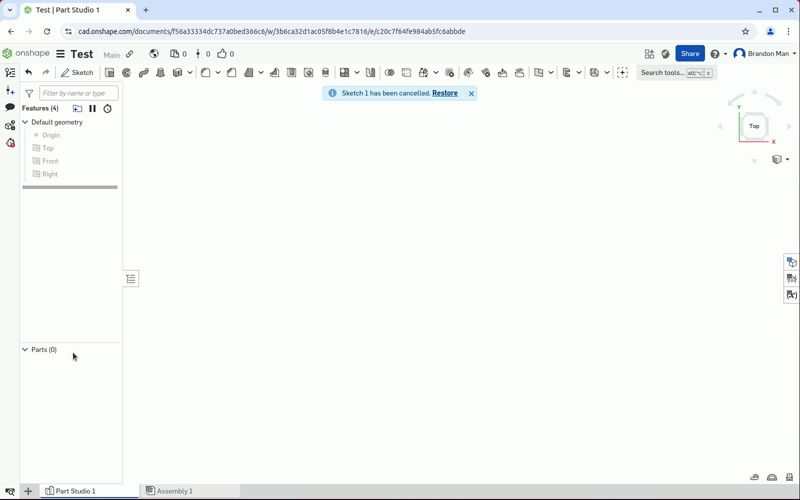
key(space)
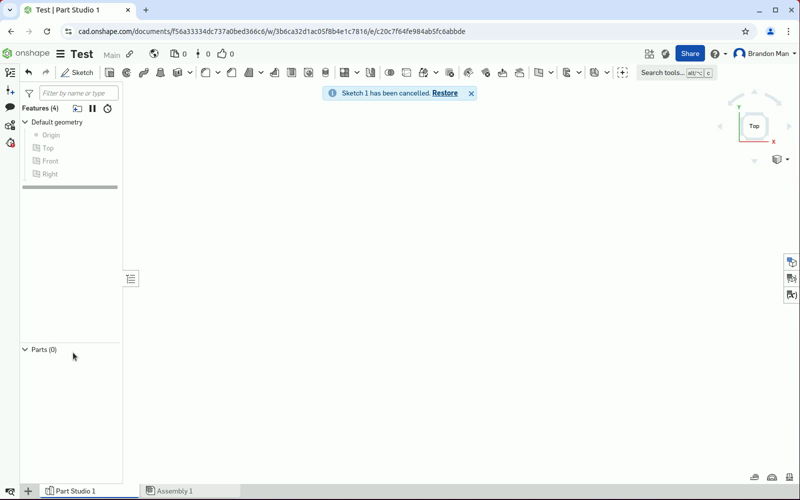
key_down(shift)
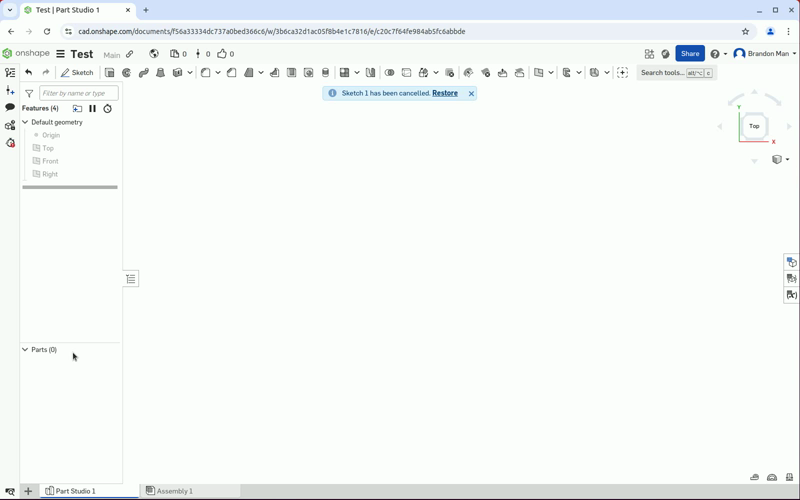
key(up)
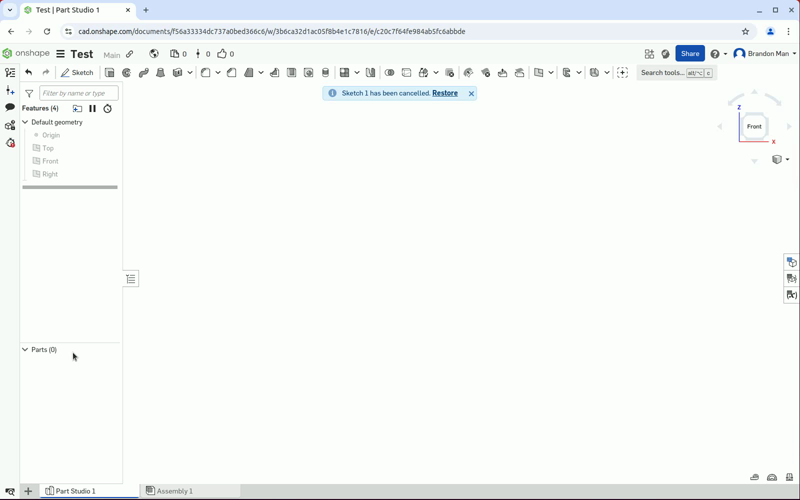
key_up(shift)
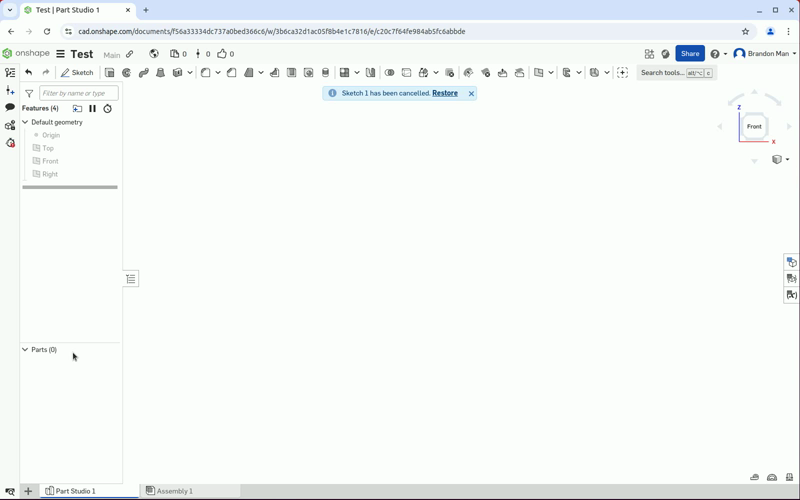
mouse_move(73, 352)
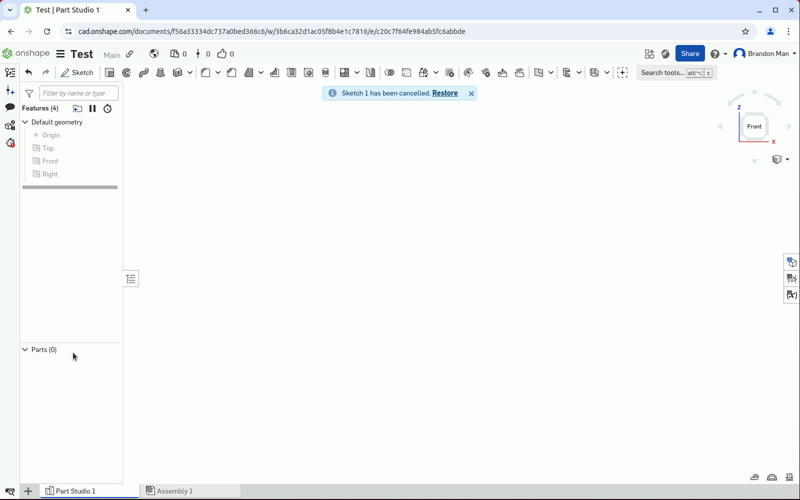
key(shift+y)
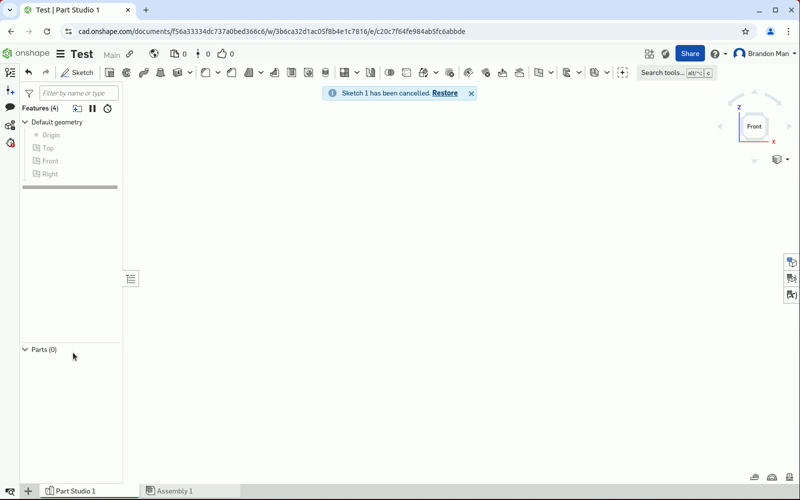
key(shift+s)
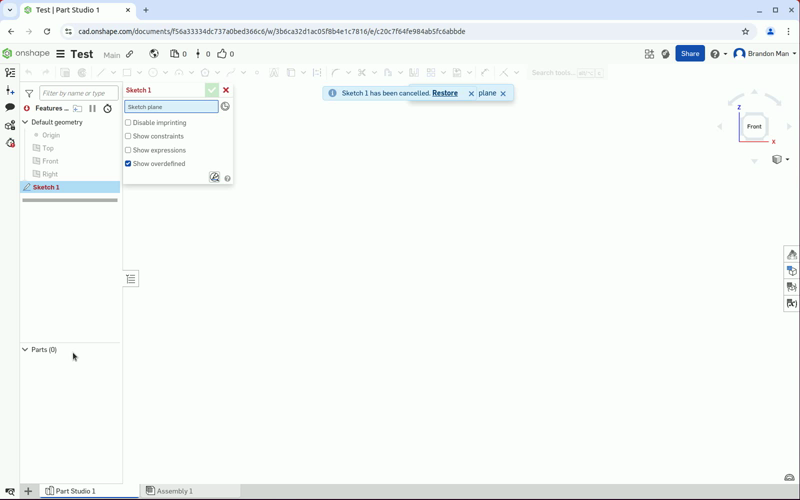
mouse_move(73, 163)
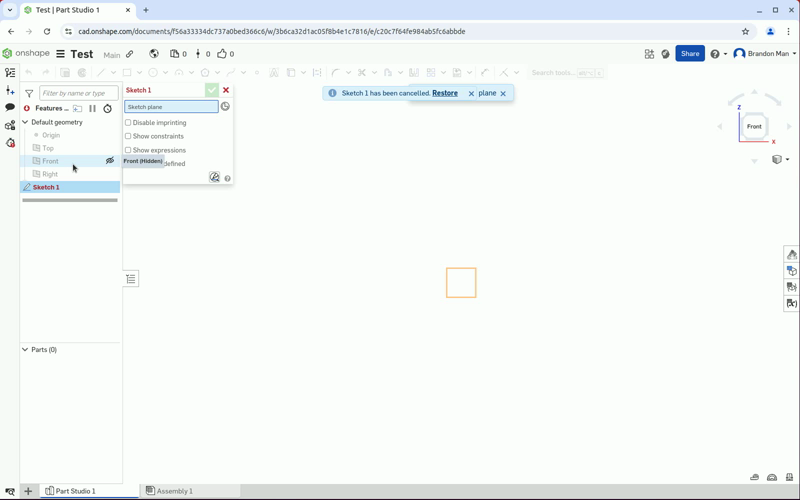
click(73, 163)
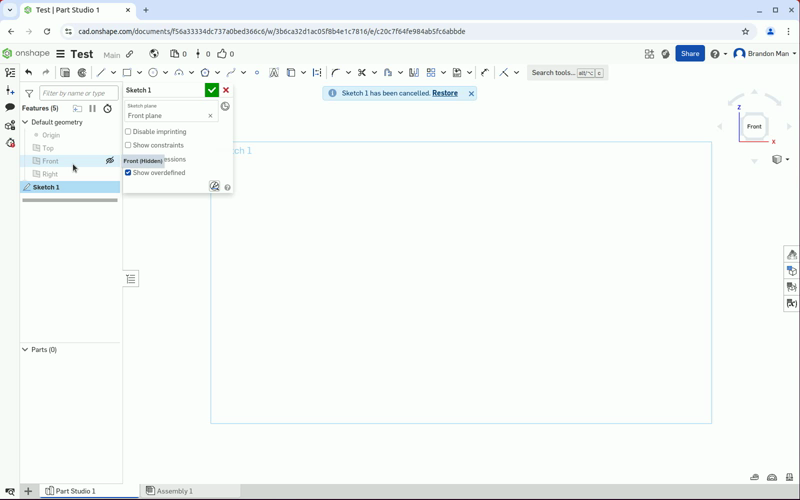
mouse_move(73, 352)
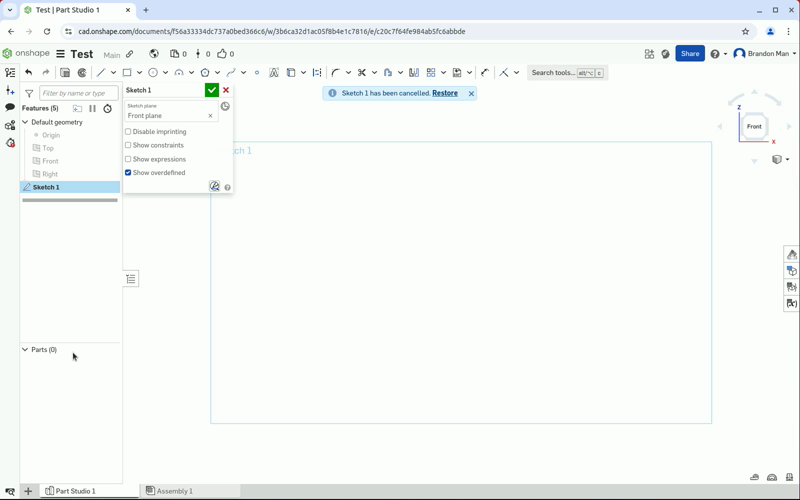
key(y)
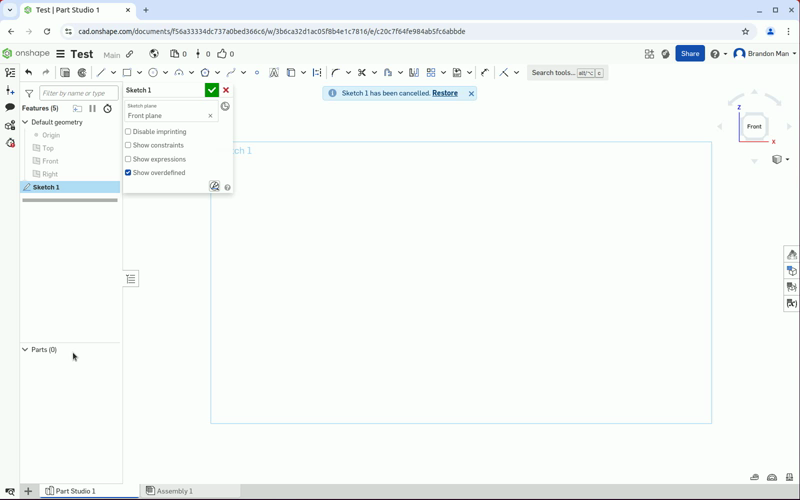
key(c)
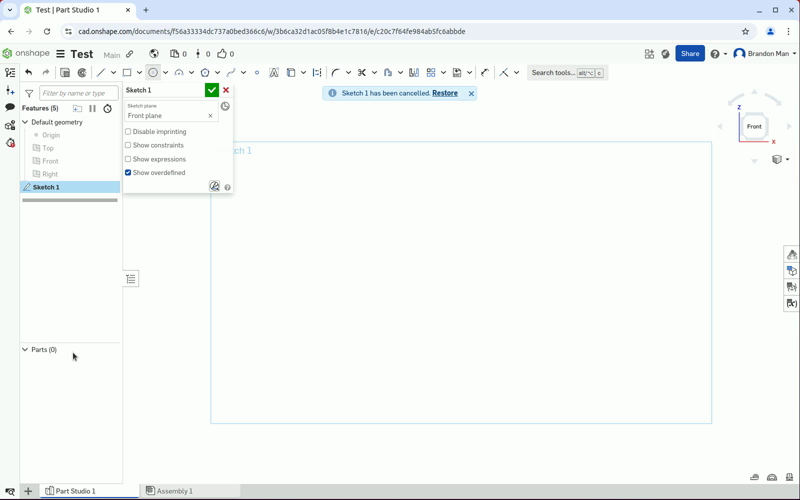
key_down(shift)
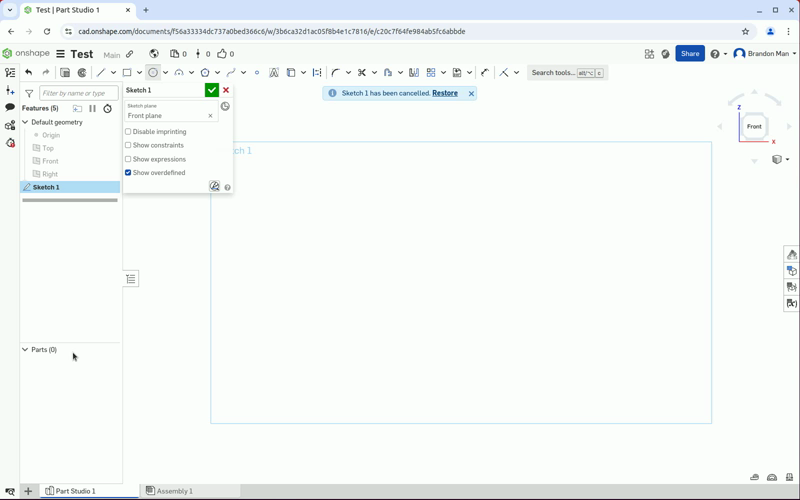
mouse_move(461, 306)
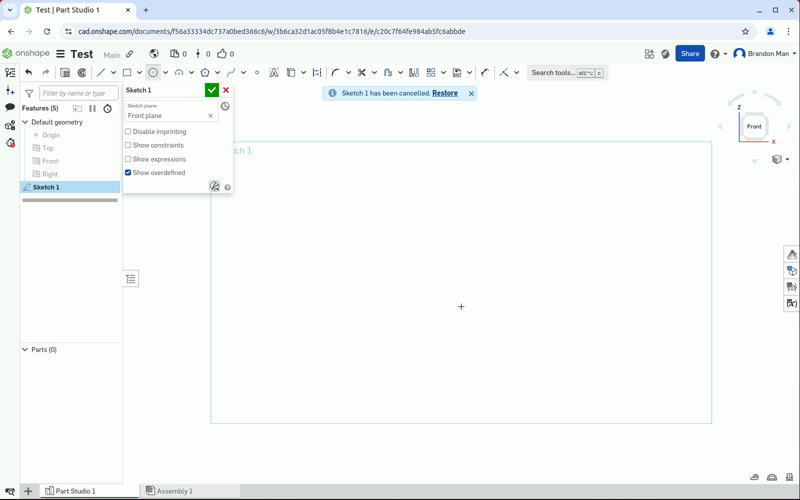
click(461, 306)
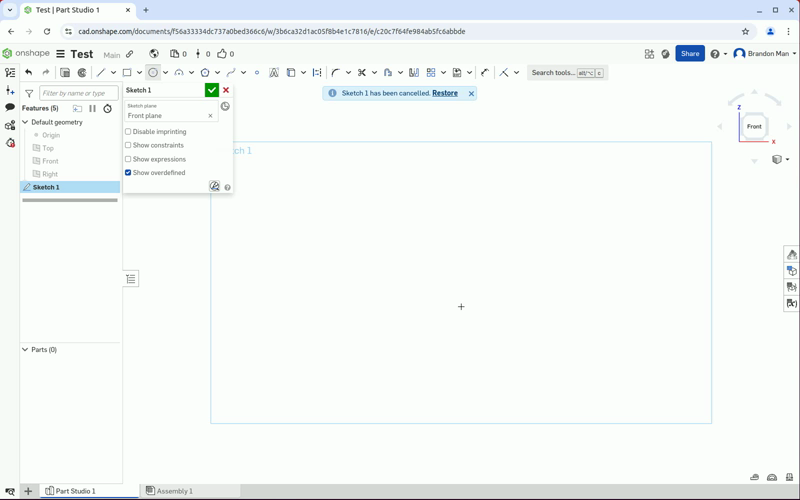
key_up(shift)
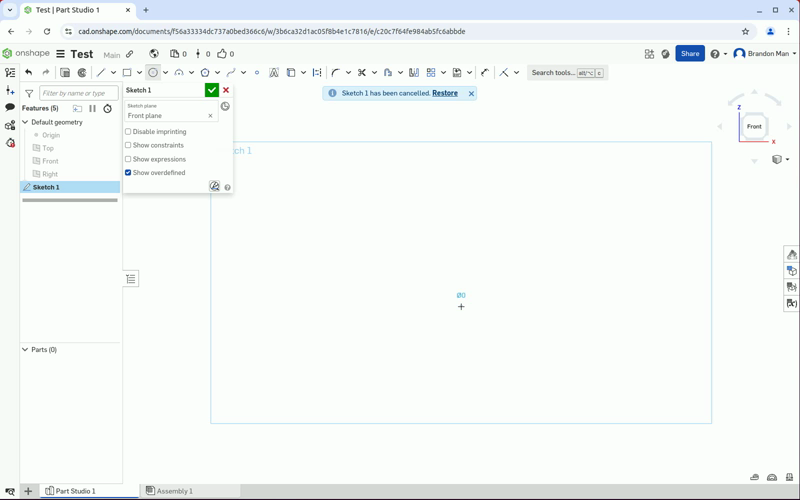
mouse_move(485, 306)
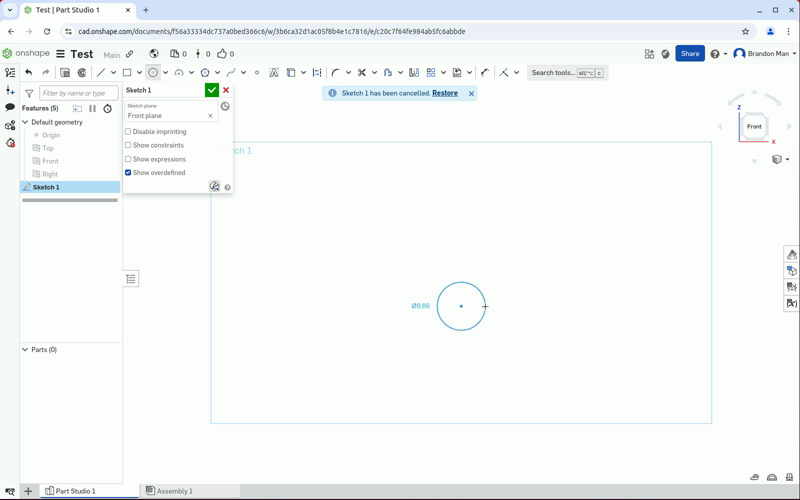
click(485, 306)
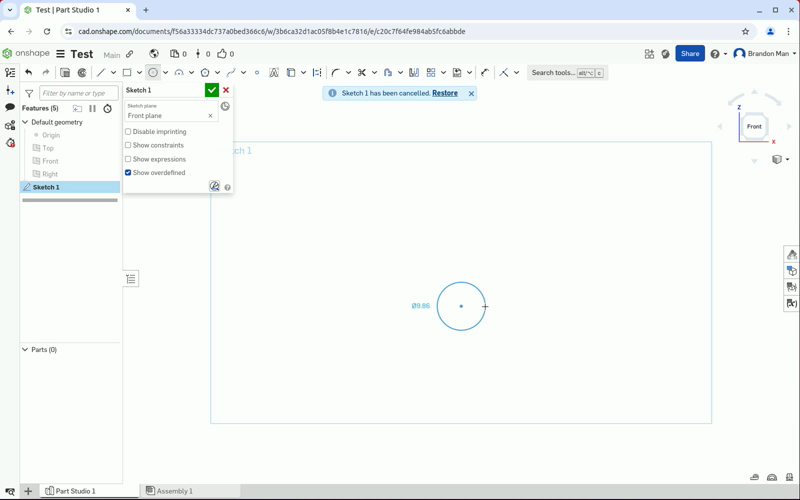
key(esc)
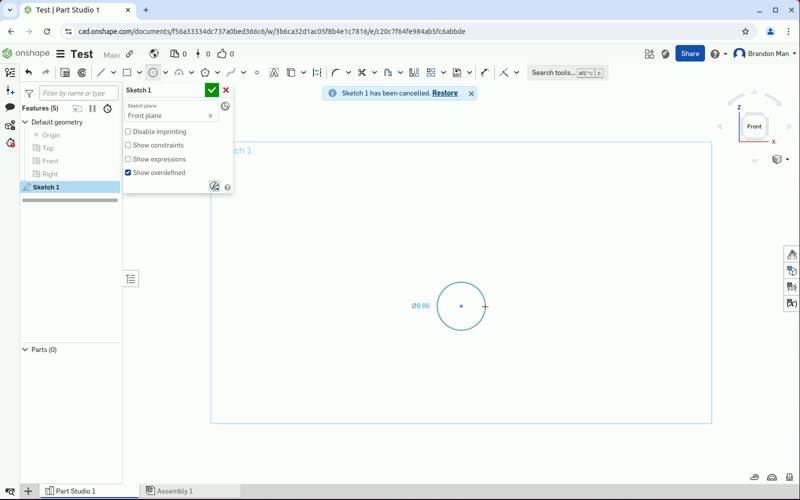
mouse_move(450, 301)
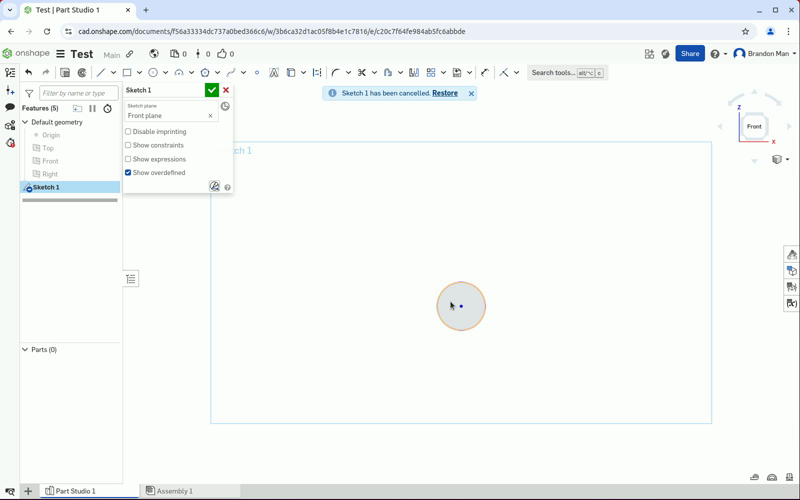
click(450, 301)
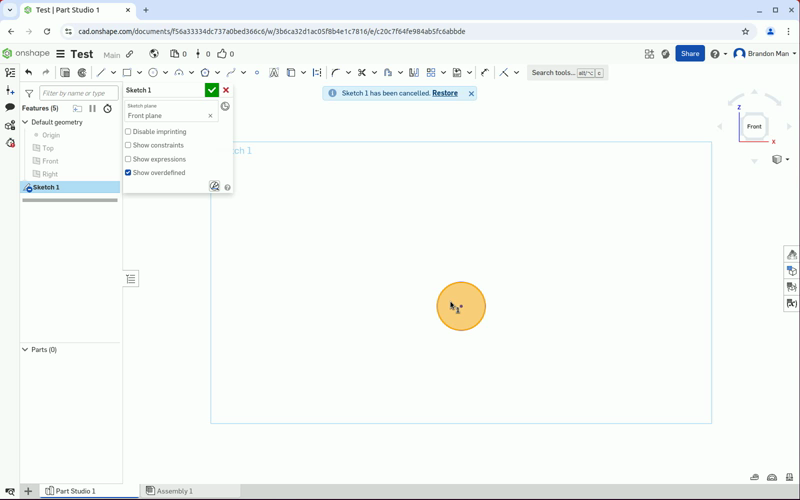
mouse_move(73, 352)
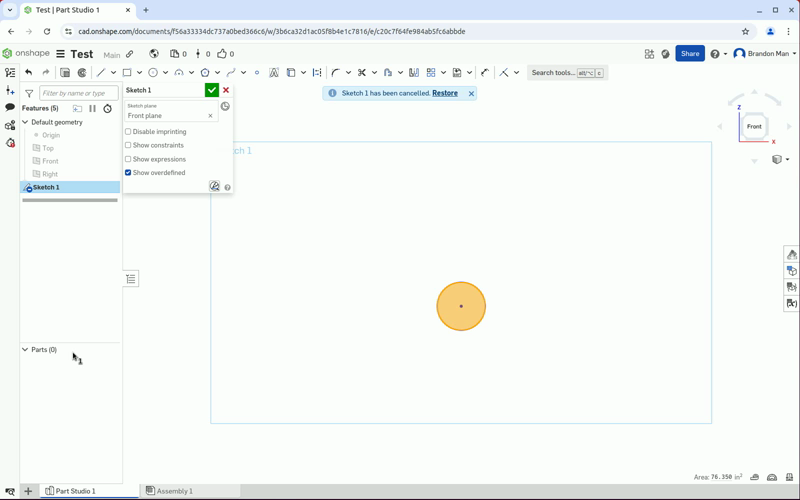
key(shift+y)
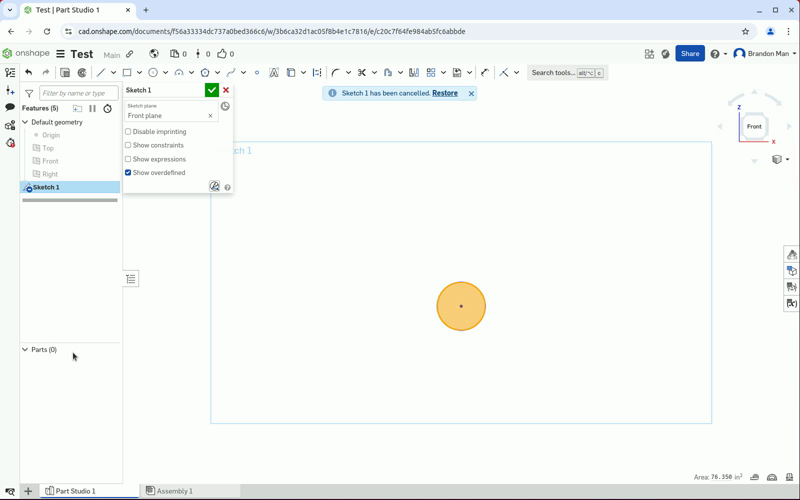
key(shift+e)
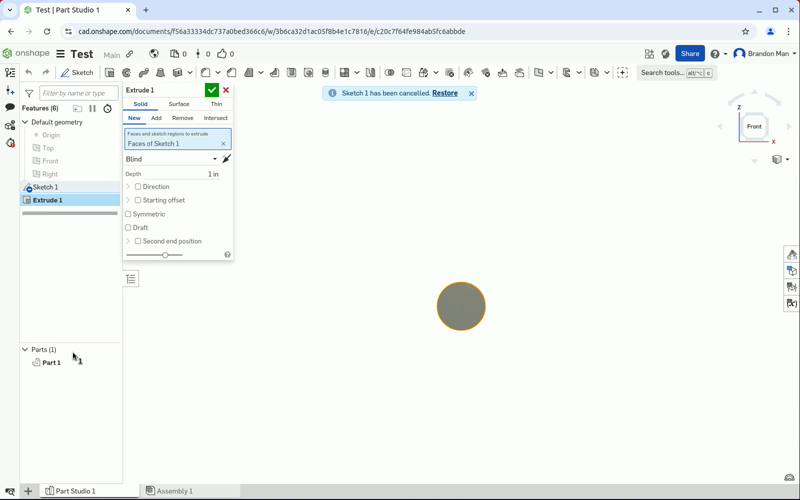
mouse_move(143, 106)
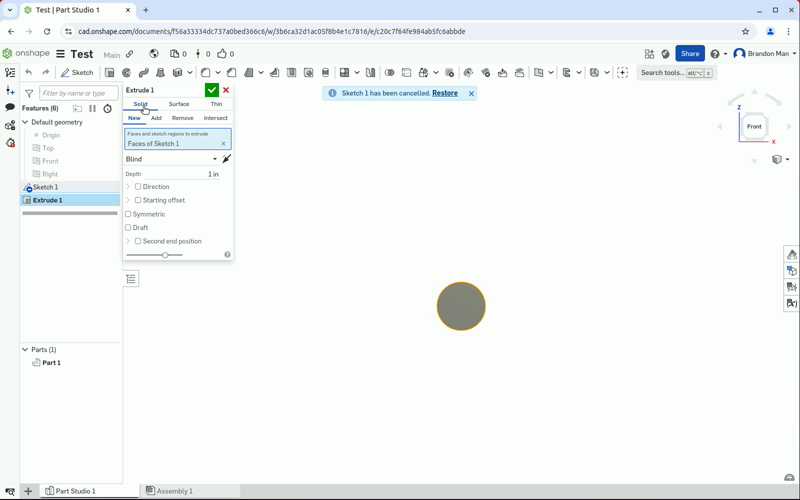
click(143, 106)
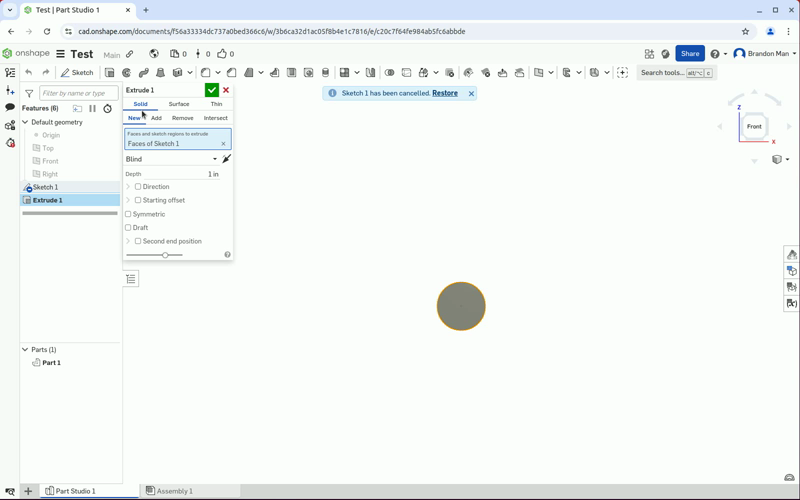
mouse_move(137, 120)
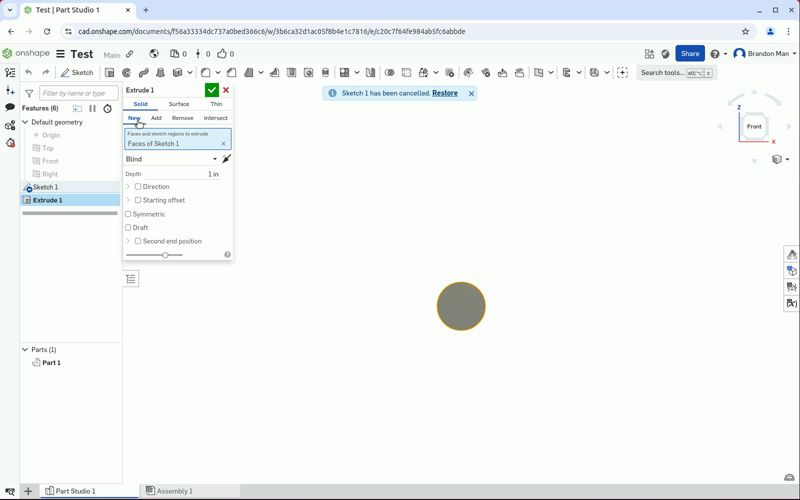
click(137, 120)
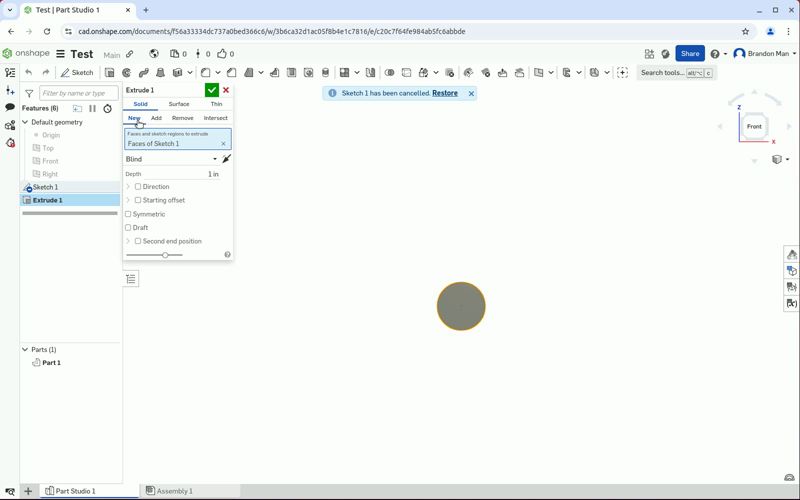
key(tab, 4)
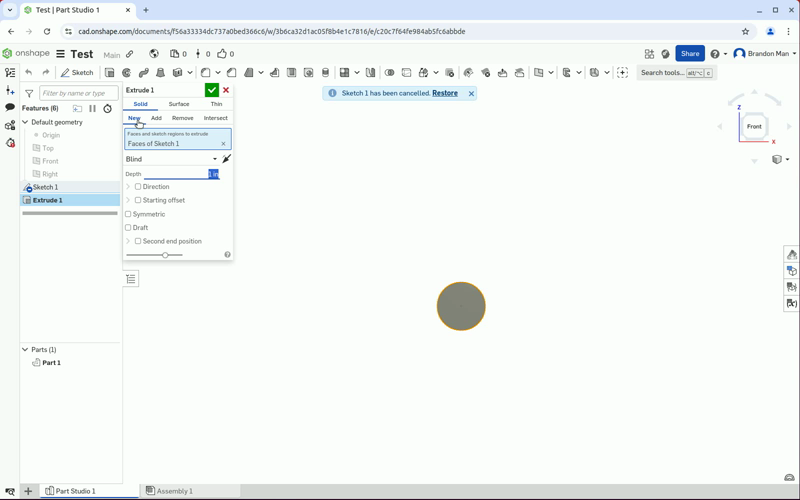
text(-14.443)
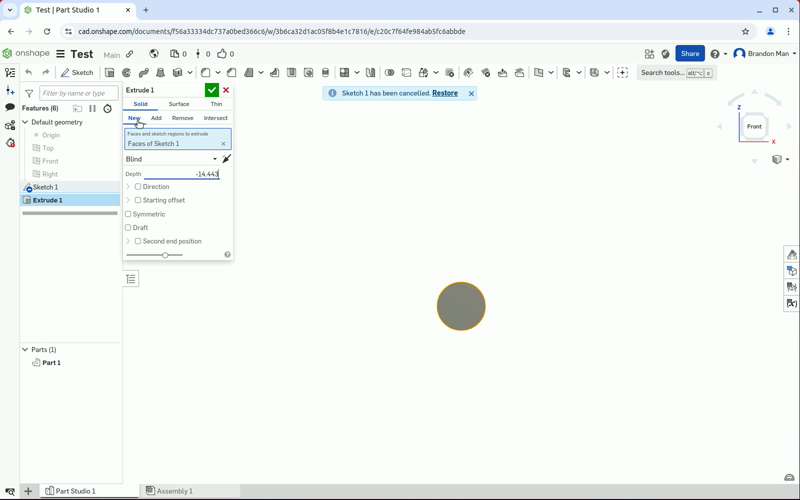
key(enter)
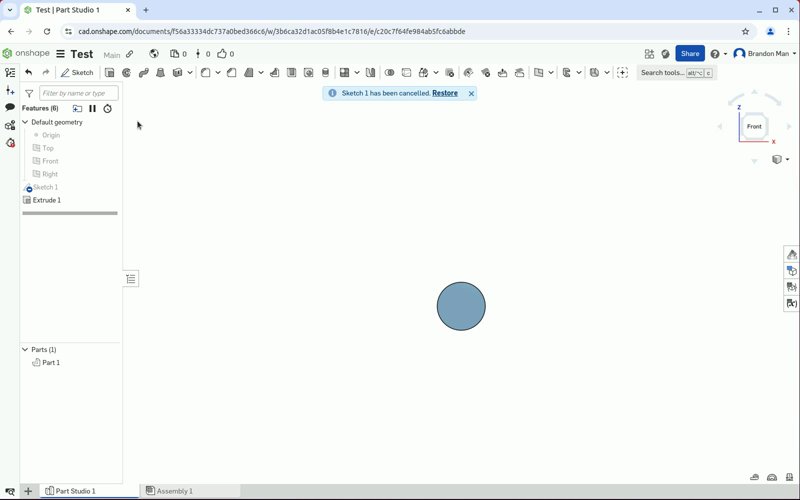
key(shift+h)
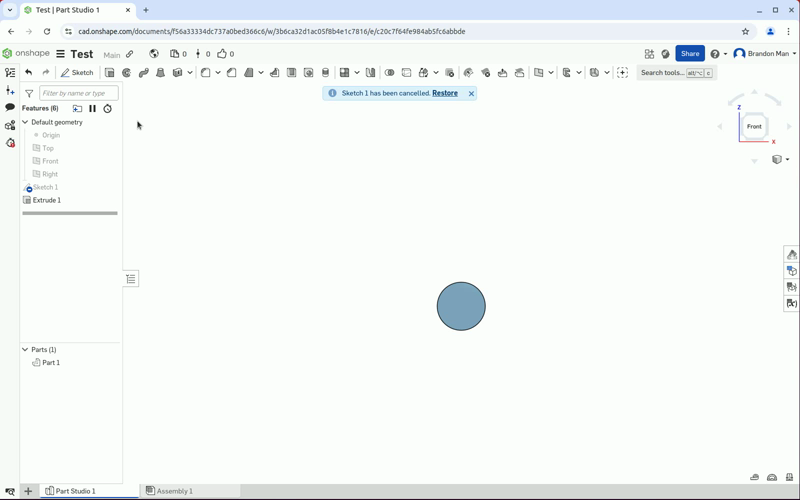
key(shift+h)
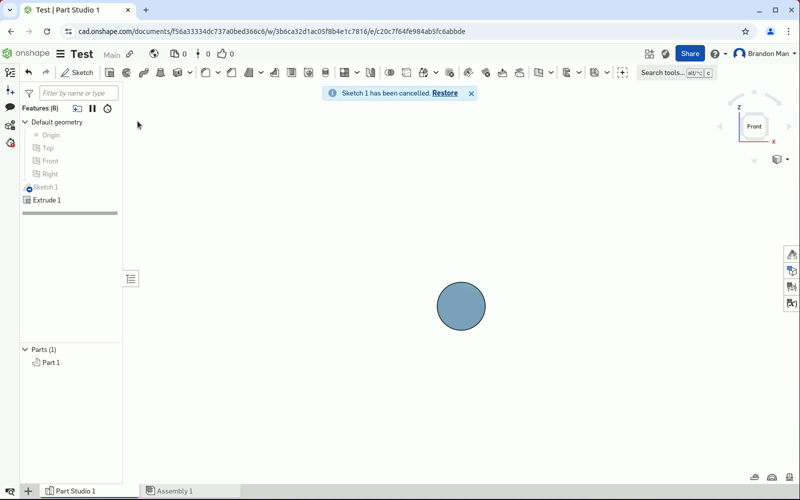
mouse_move(73, 189)
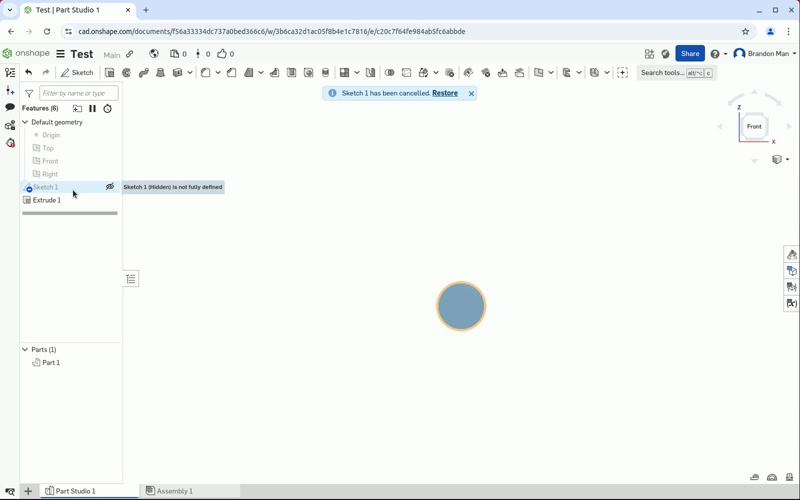
click(73, 189)
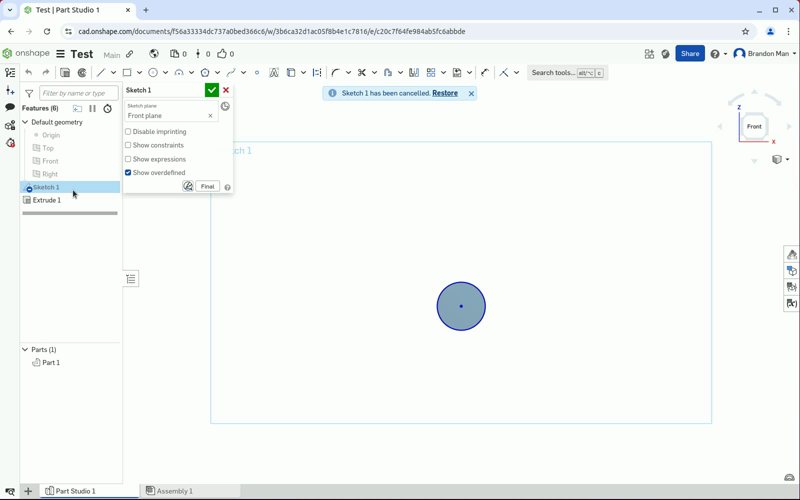
mouse_move(229, 92)
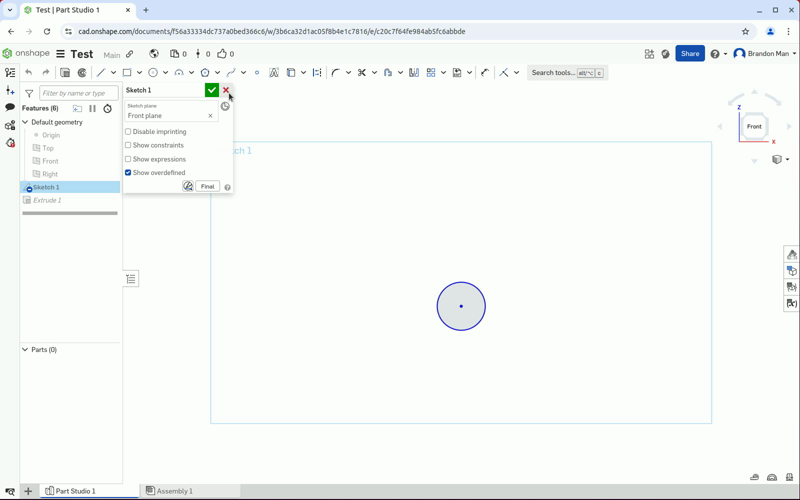
click(229, 92)
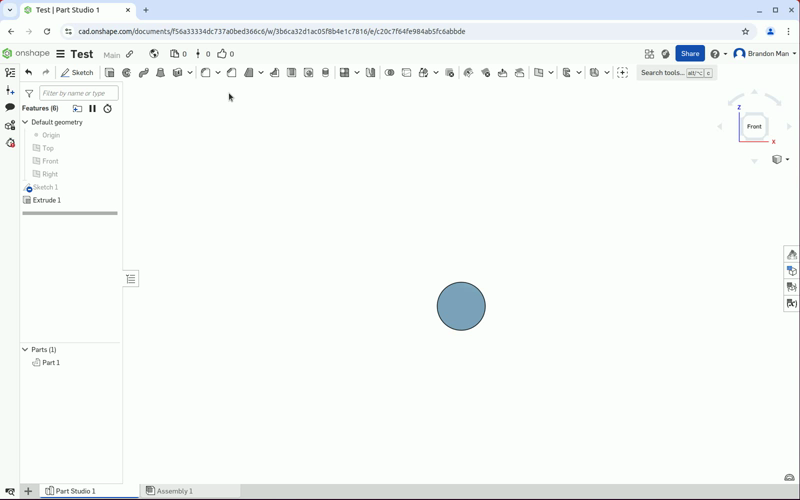
mouse_move(73, 352)
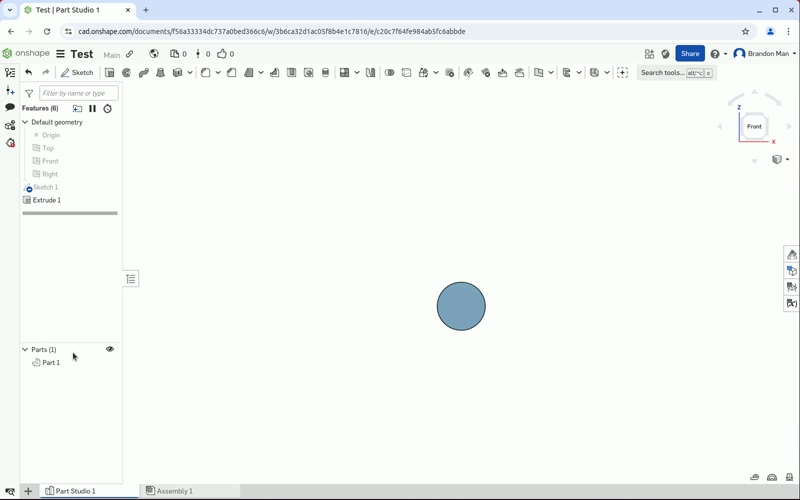
key(y)
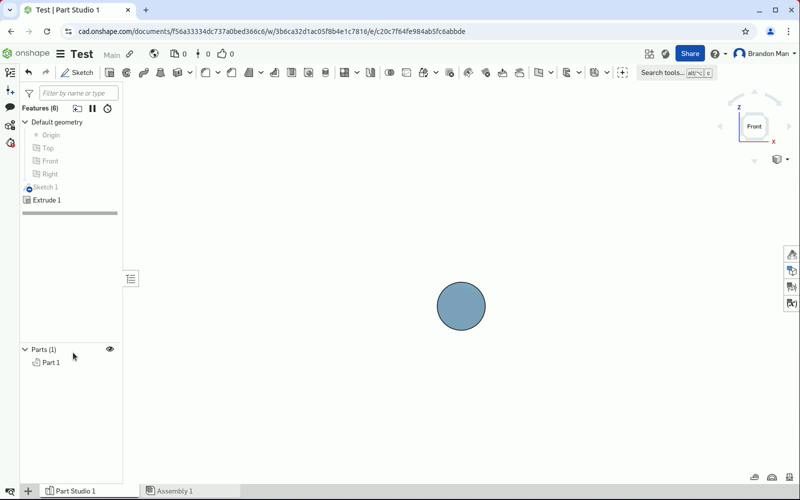
key(shift+p)
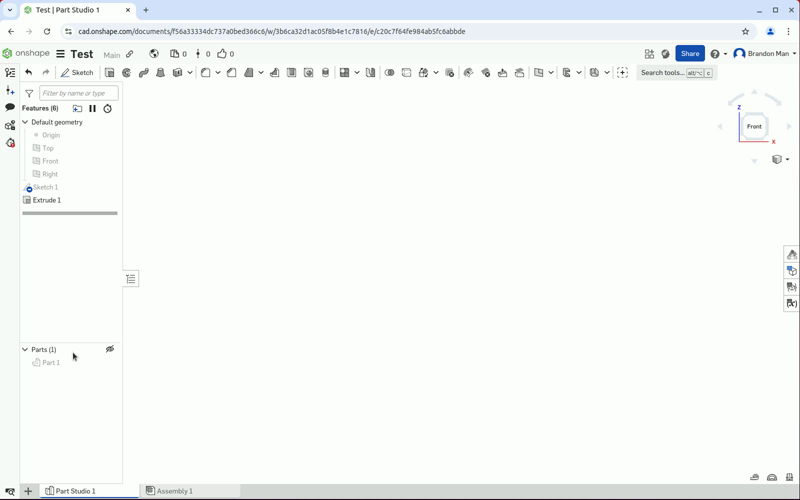
key(space)
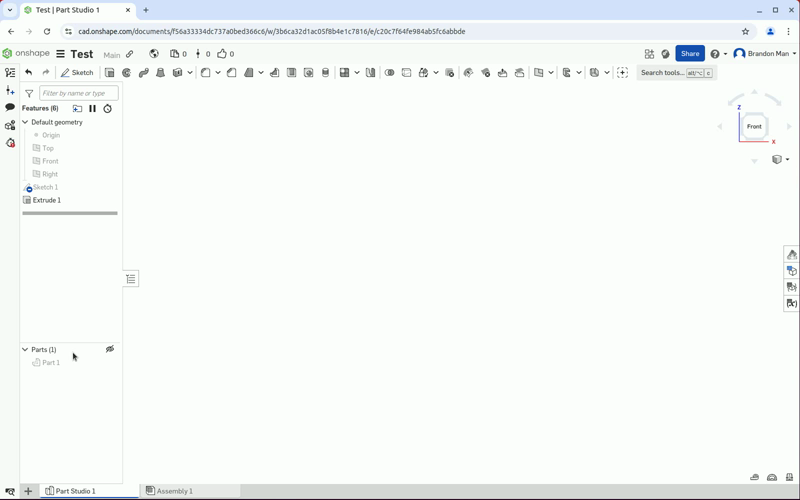
key_down(shift)
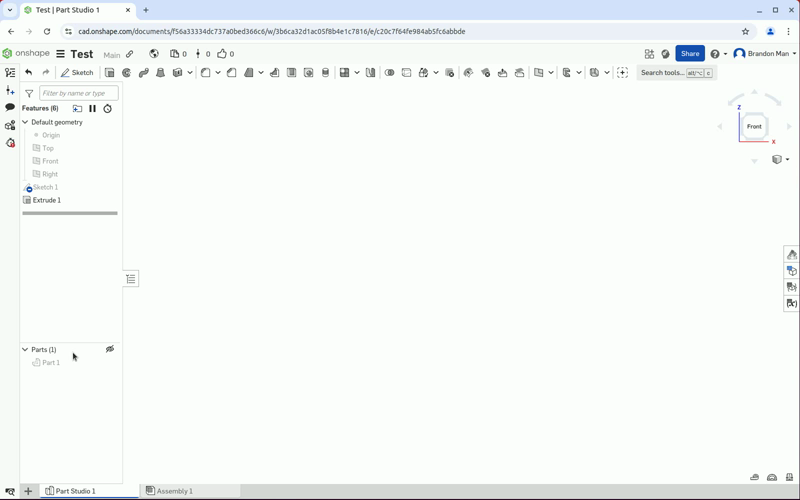
key(down)
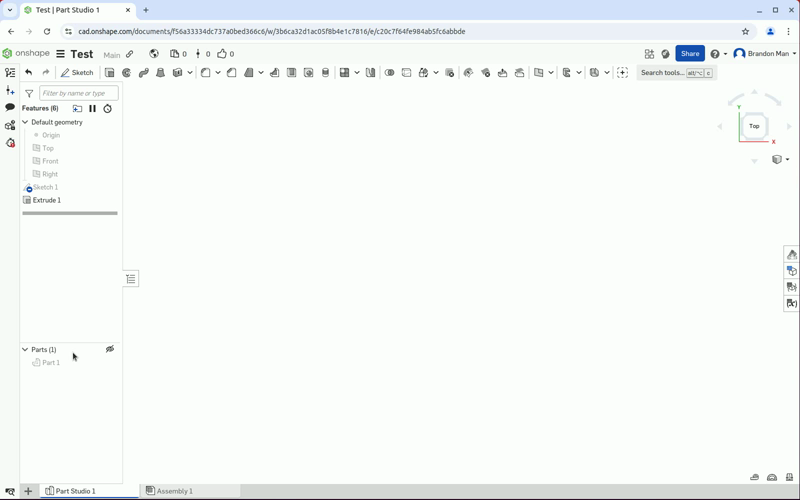
key_up(shift)
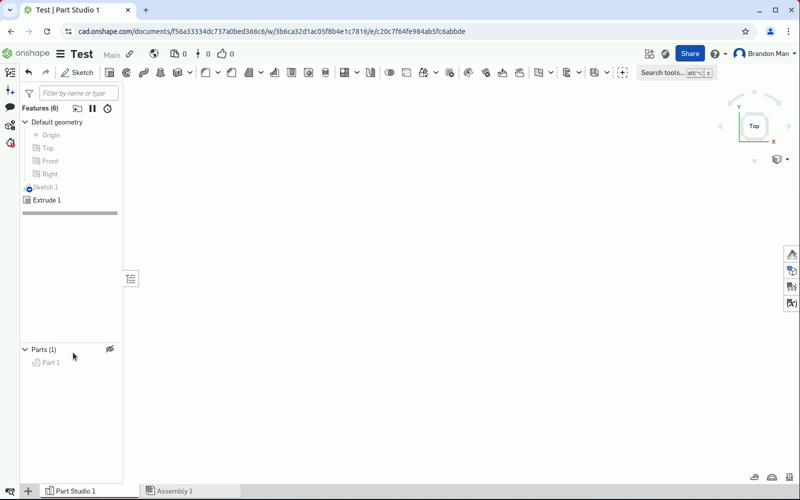
mouse_move(73, 352)
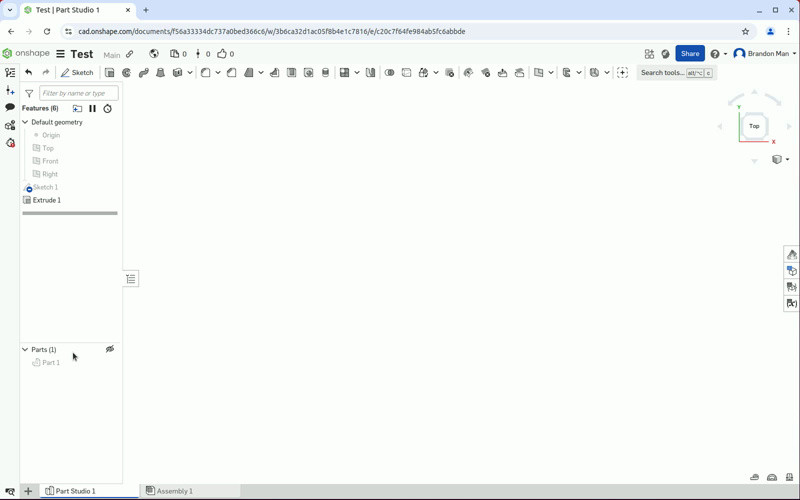
key(shift+y)
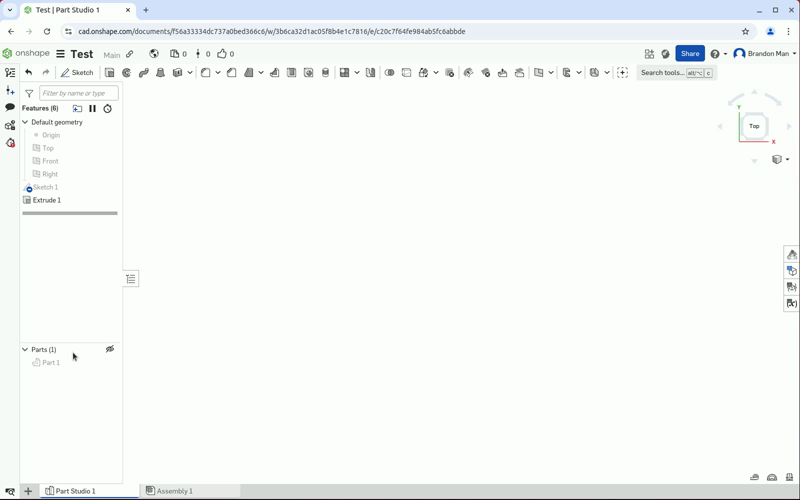
key(shift+s)
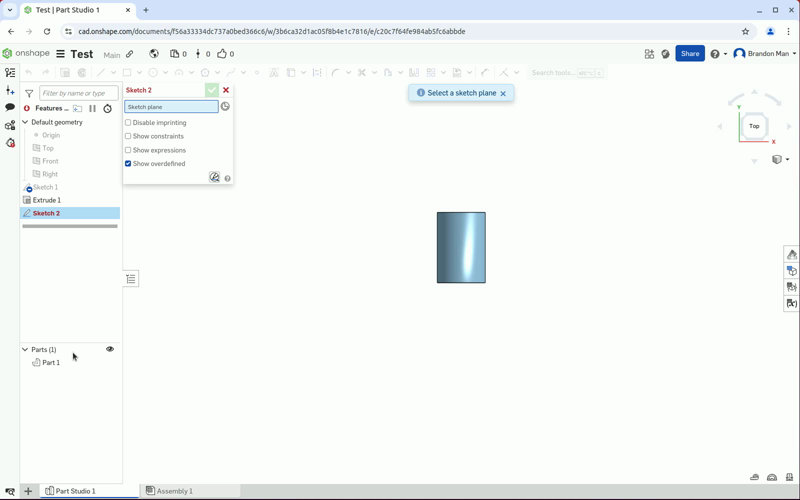
mouse_move(73, 150)
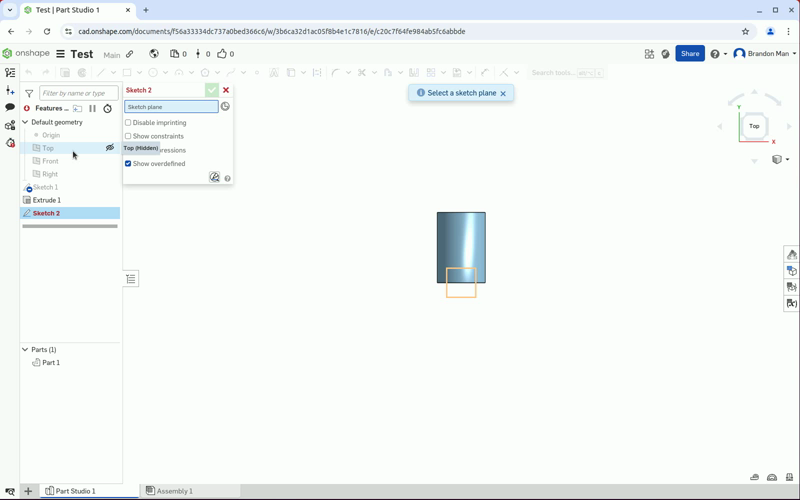
click(73, 150)
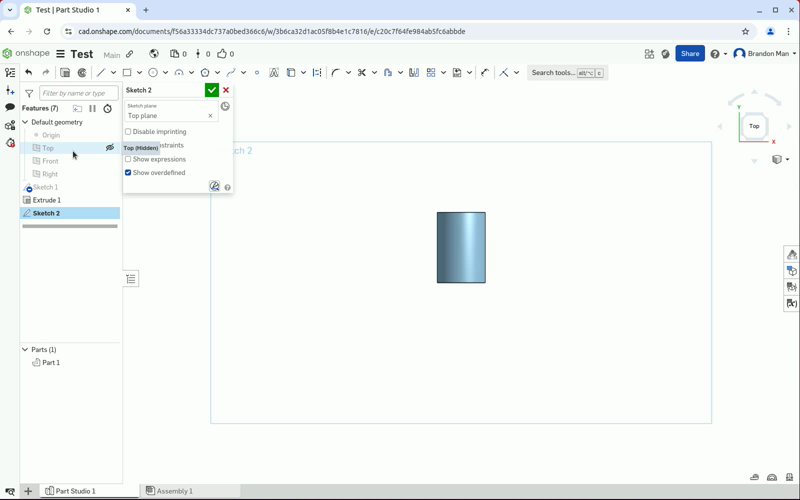
mouse_move(73, 352)
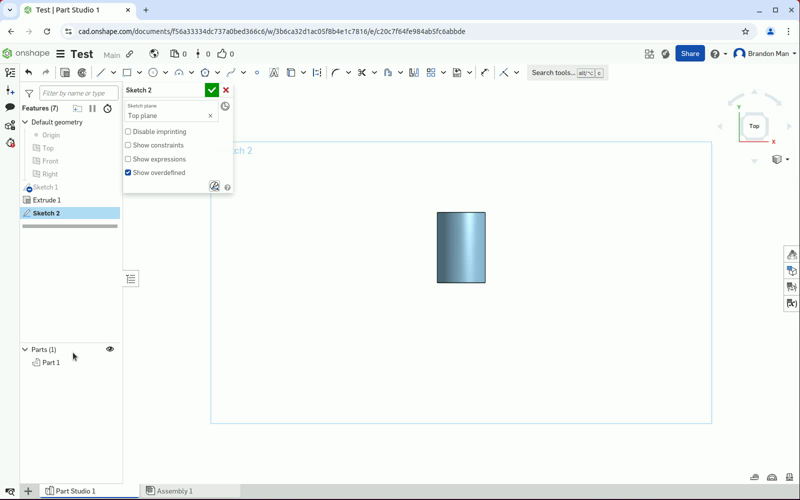
key(y)
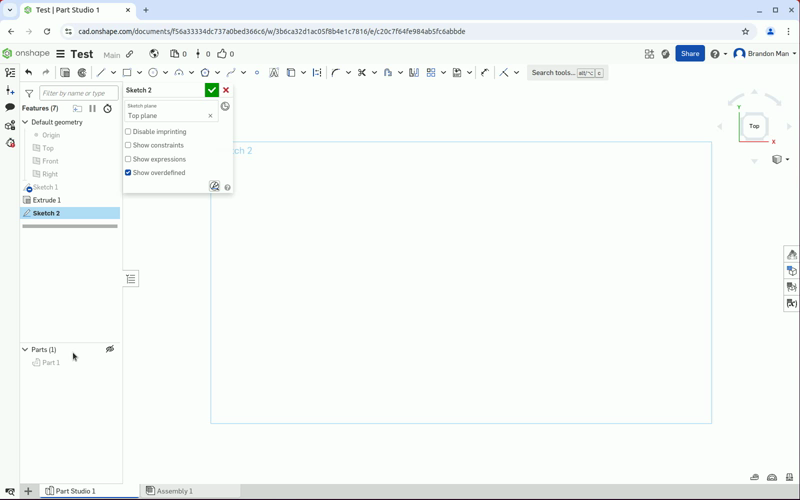
key(a)
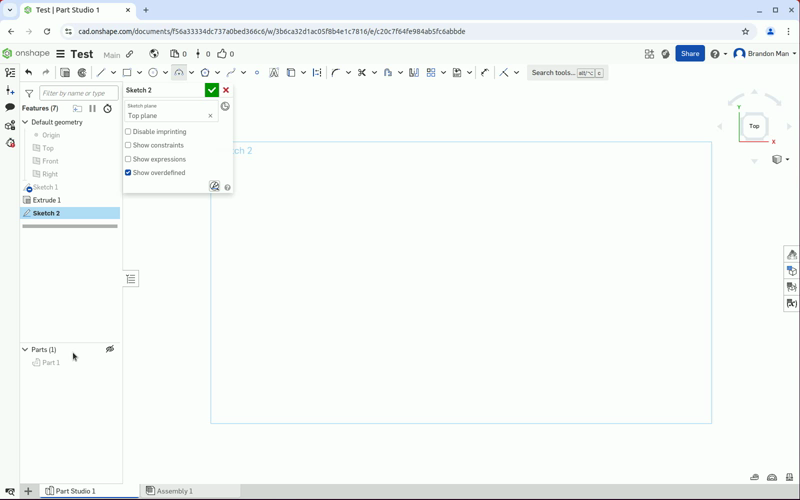
key_down(shift)
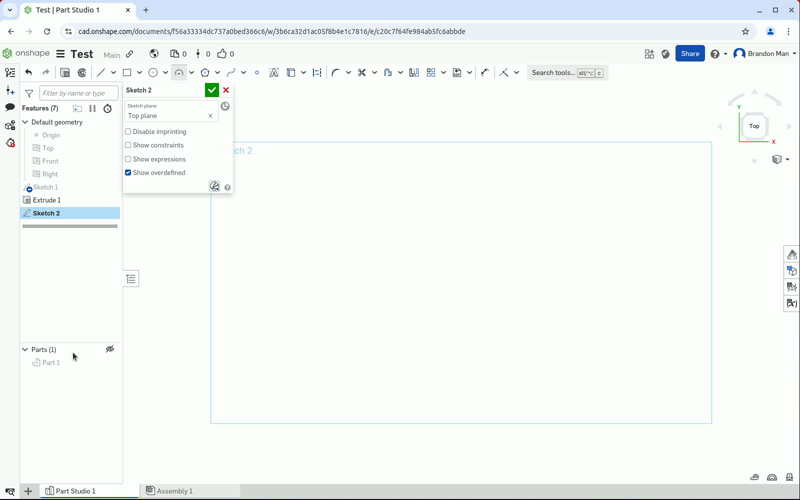
mouse_move(348, 247)
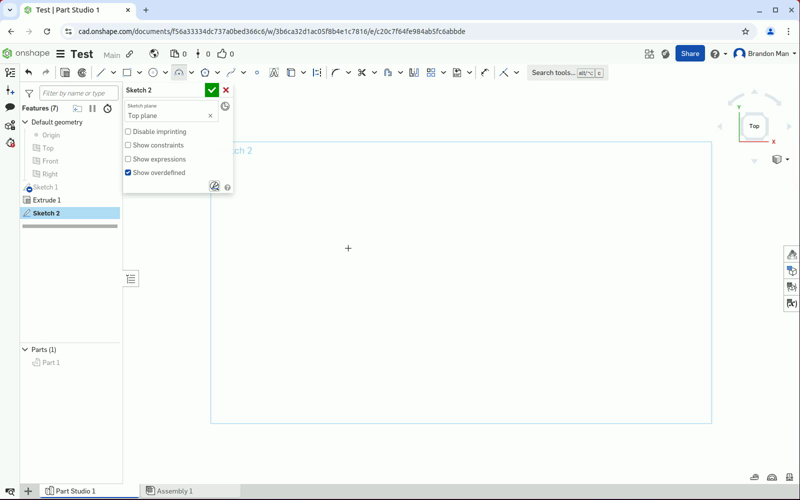
click(348, 247)
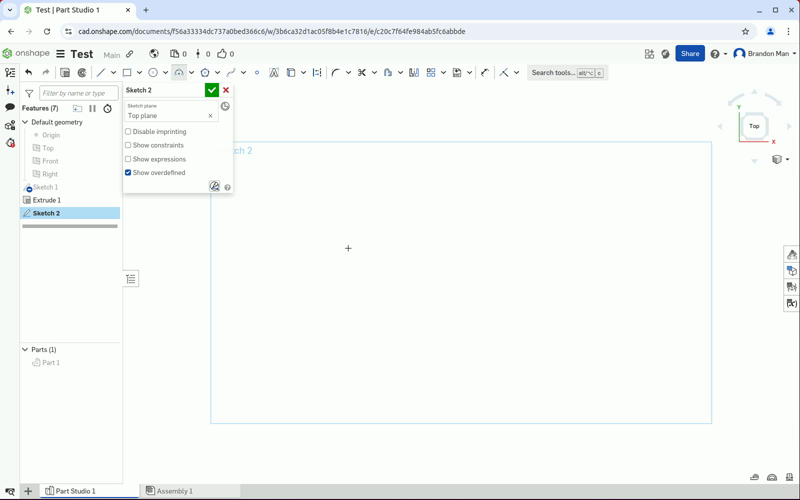
key_up(shift)
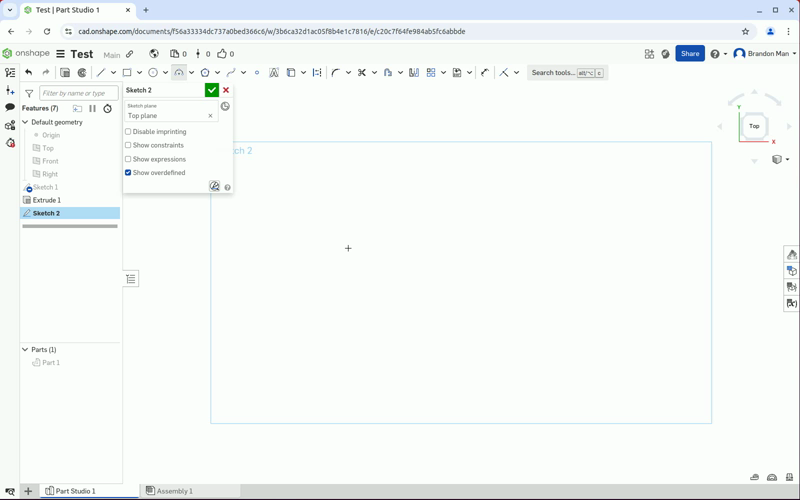
key_down(shift)
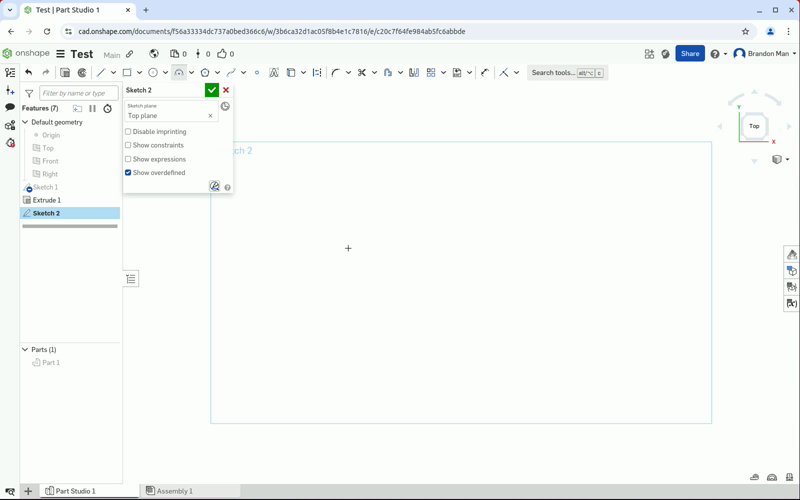
mouse_move(460, 360)
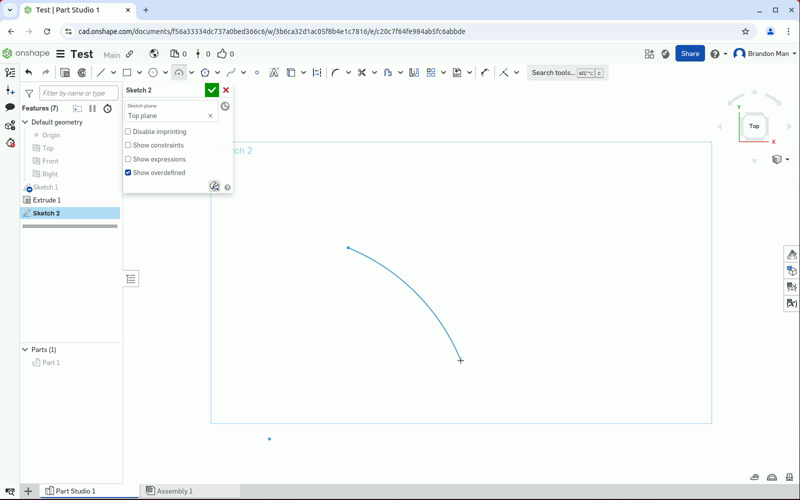
click(460, 360)
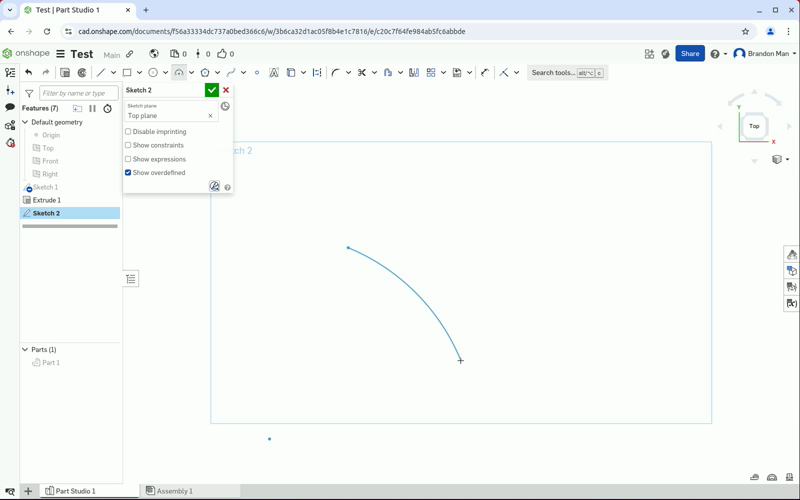
mouse_move(381, 327)
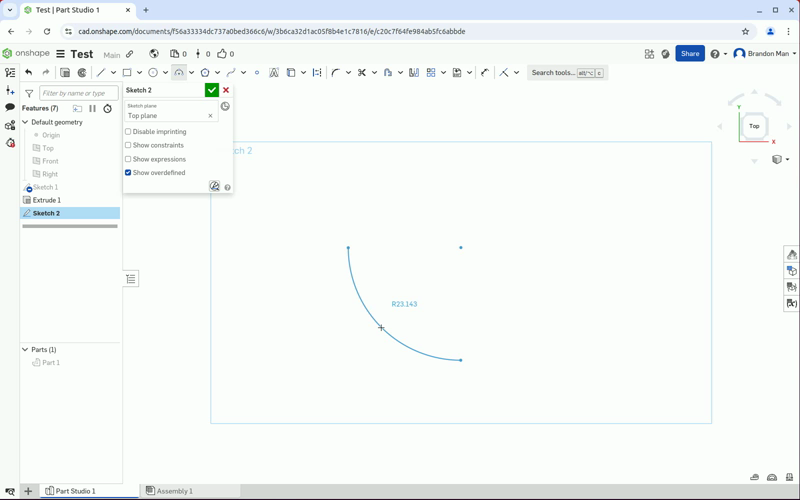
click(381, 327)
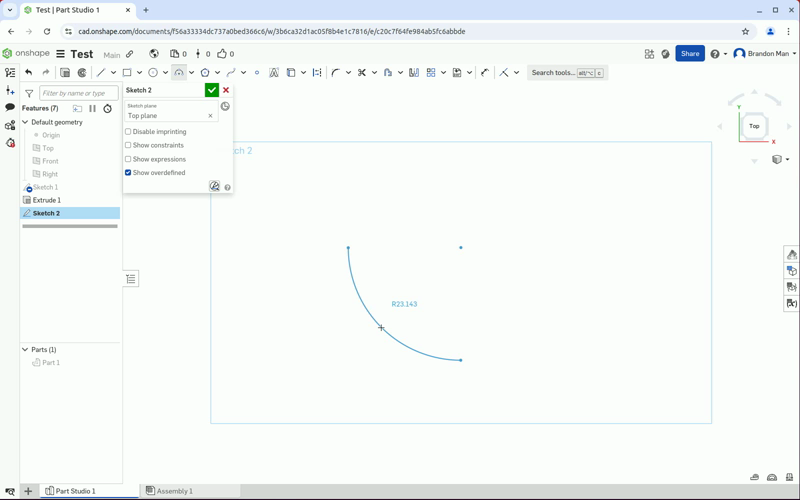
key_up(shift)
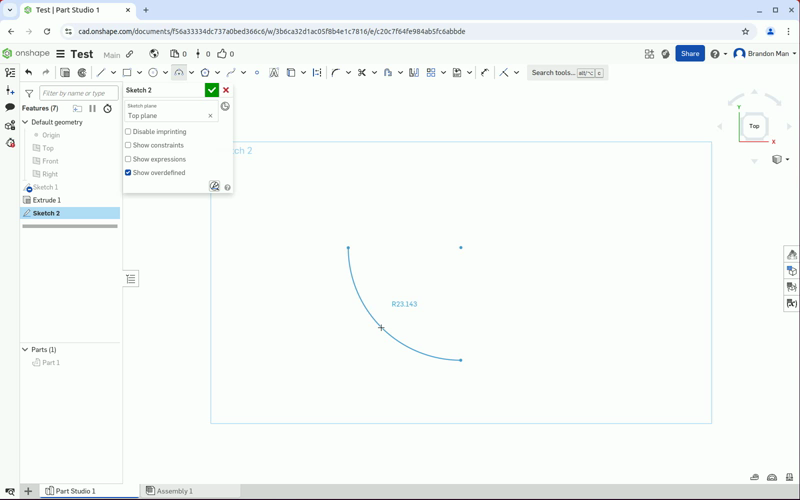
key(esc)
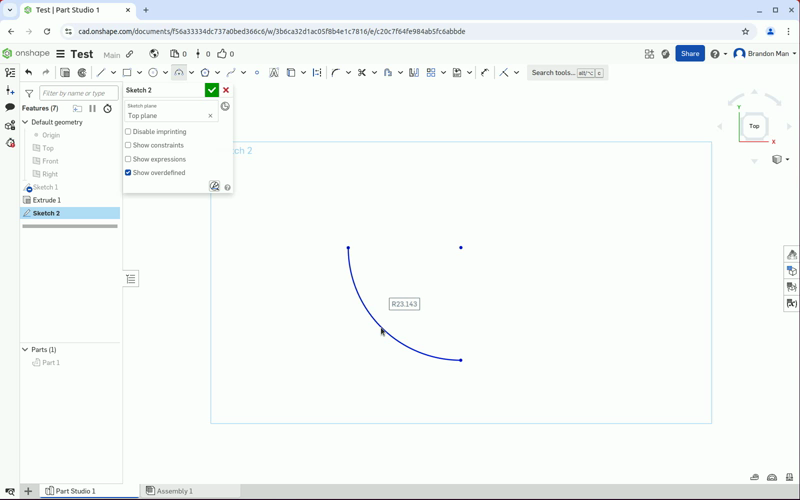
key(l)
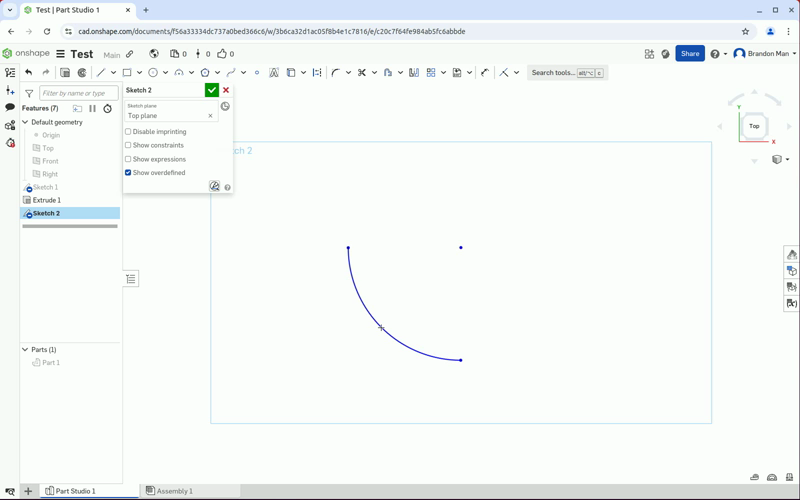
mouse_move(460, 360)
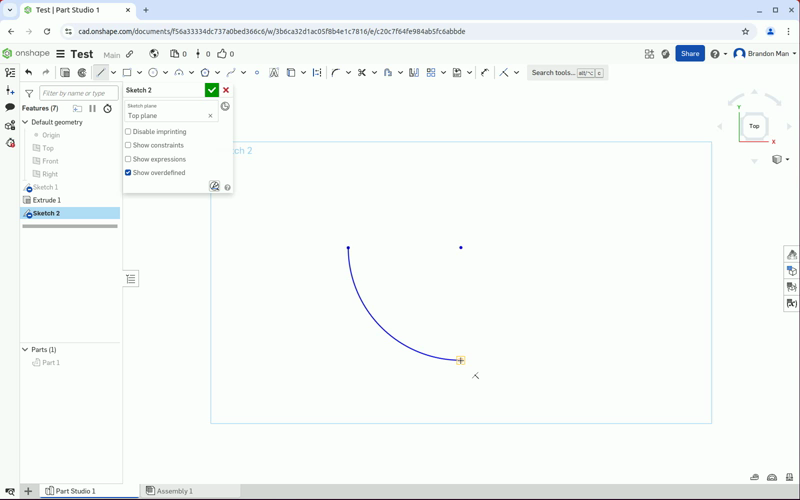
click(460, 360)
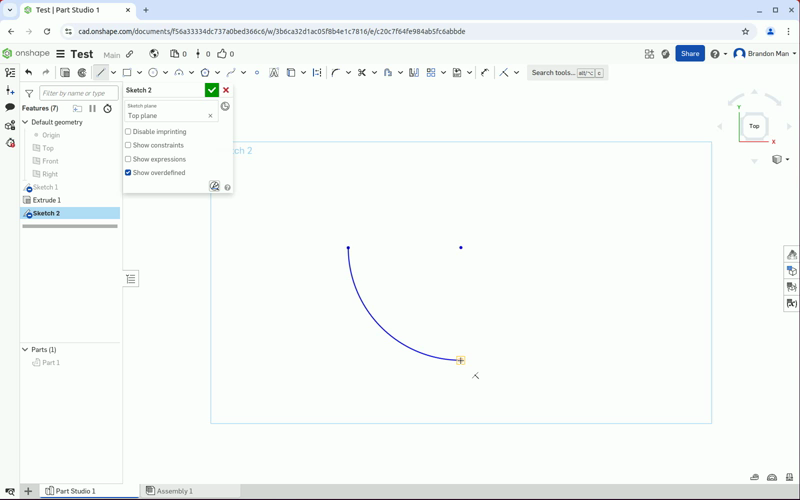
key_down(shift)
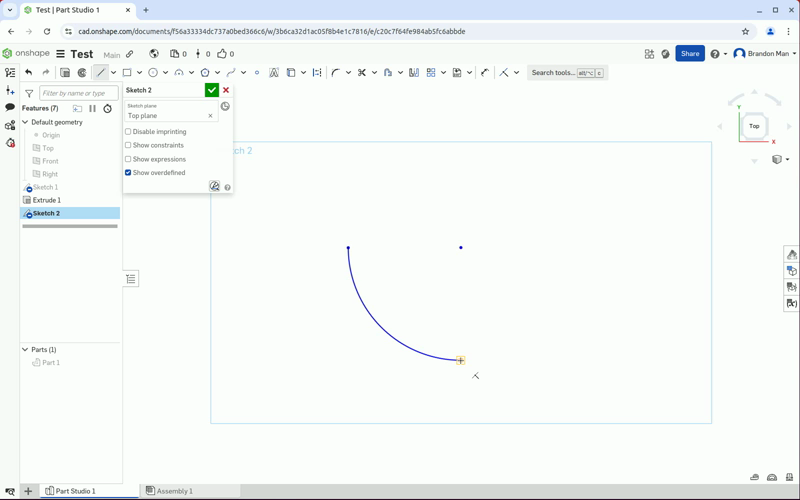
mouse_move(460, 247)
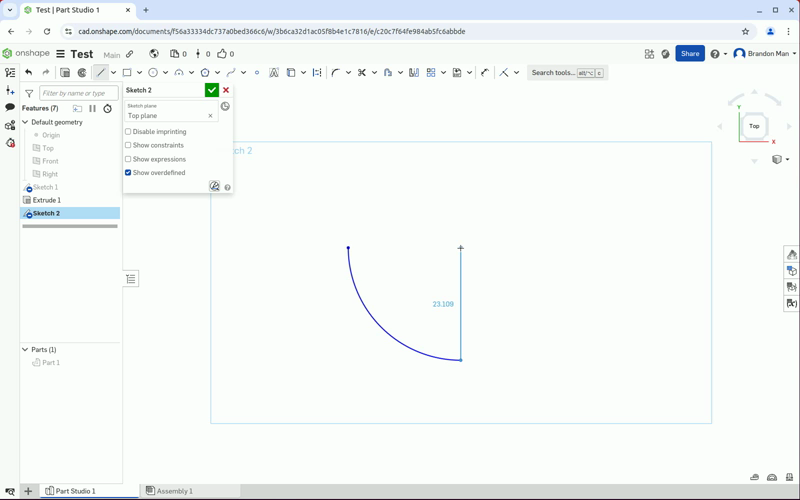
click(460, 247)
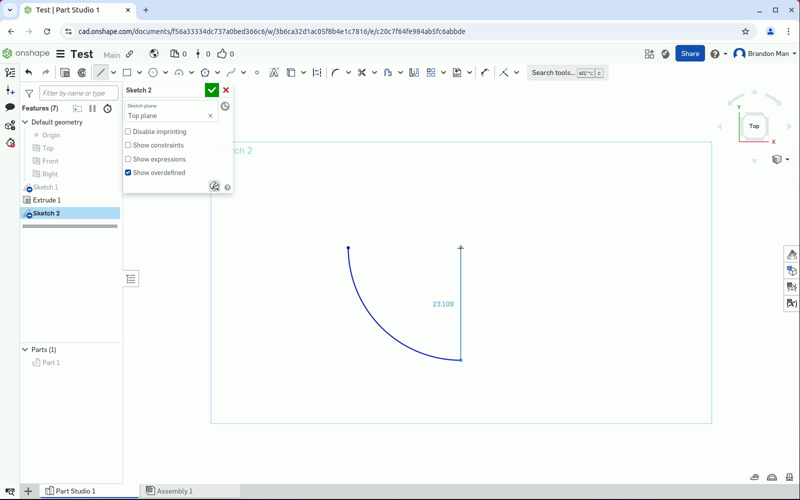
key_up(shift)
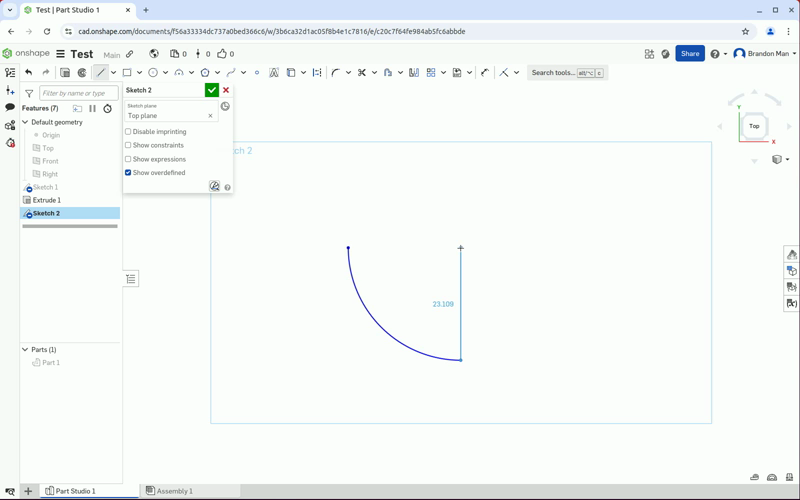
key_down(shift)
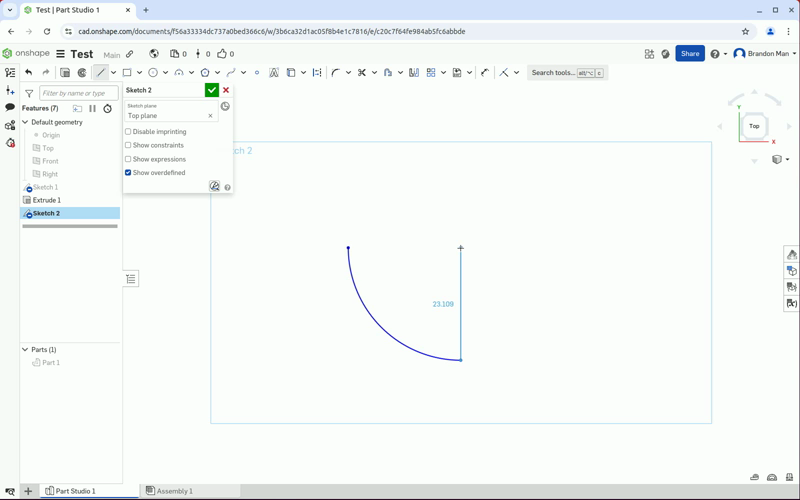
mouse_move(348, 247)
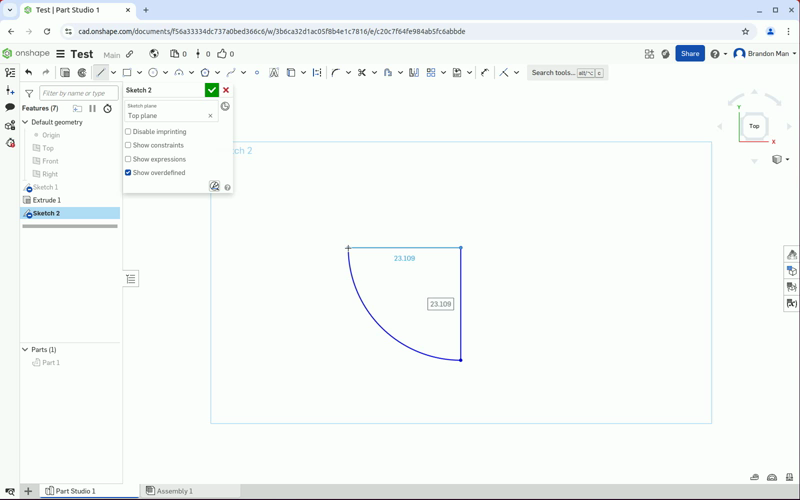
key_up(shift)
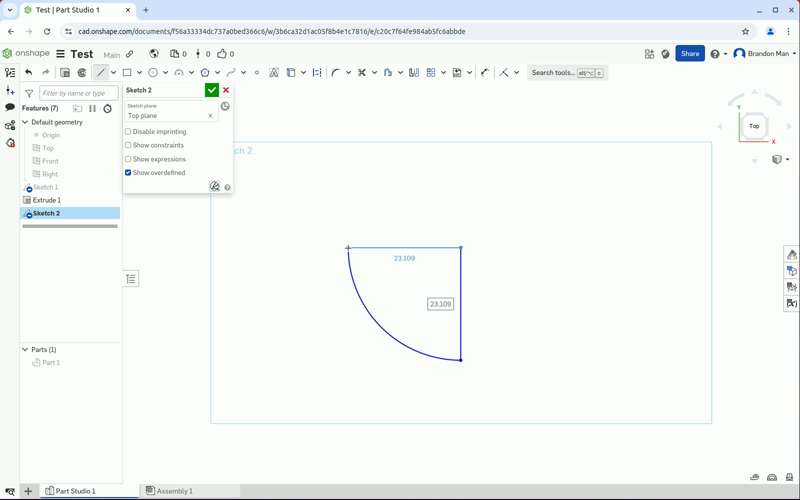
click(348, 247)
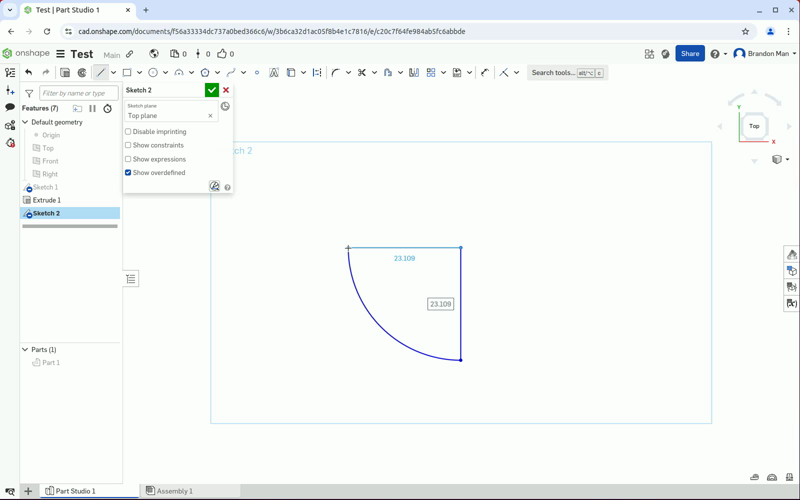
key(esc)
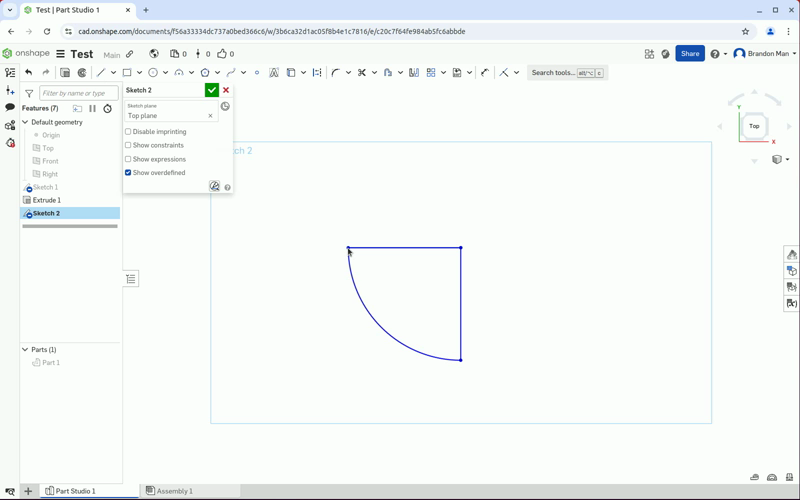
mouse_move(394, 296)
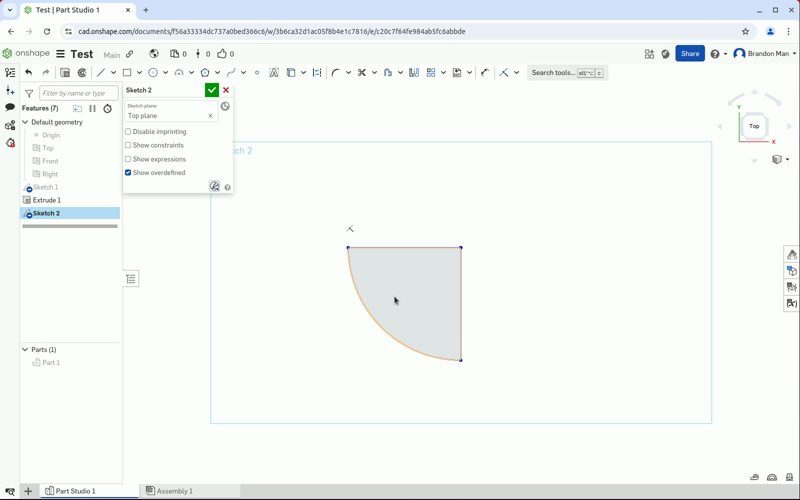
scroll(6)
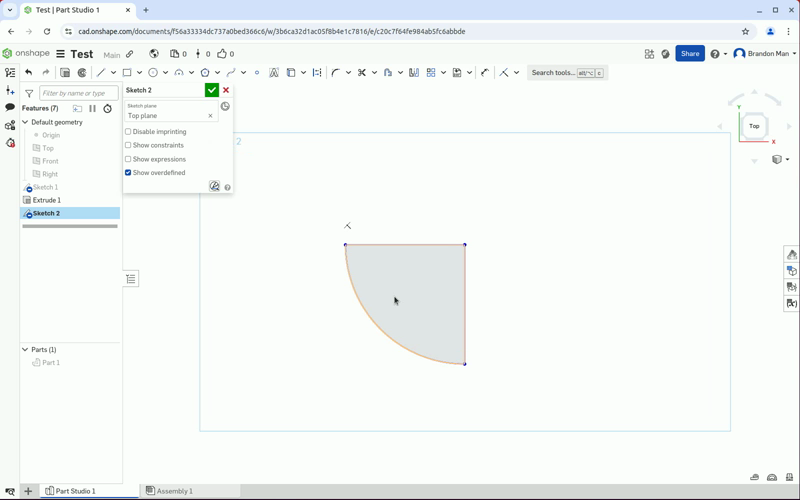
scroll(6)
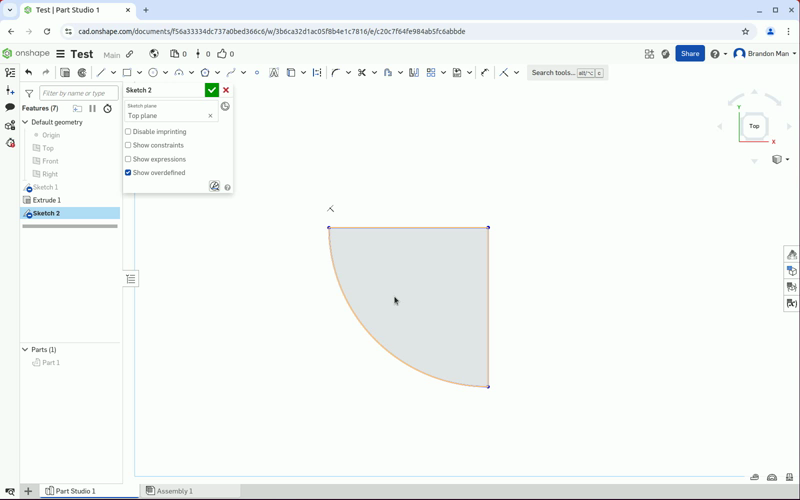
scroll(6)
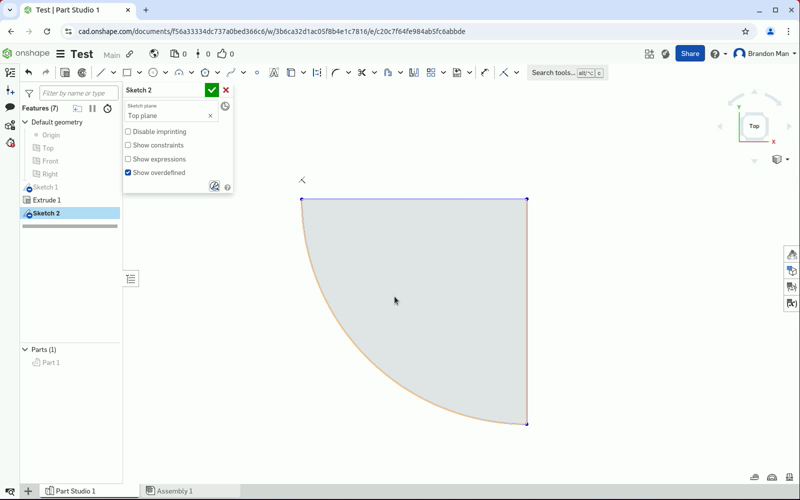
scroll(6)
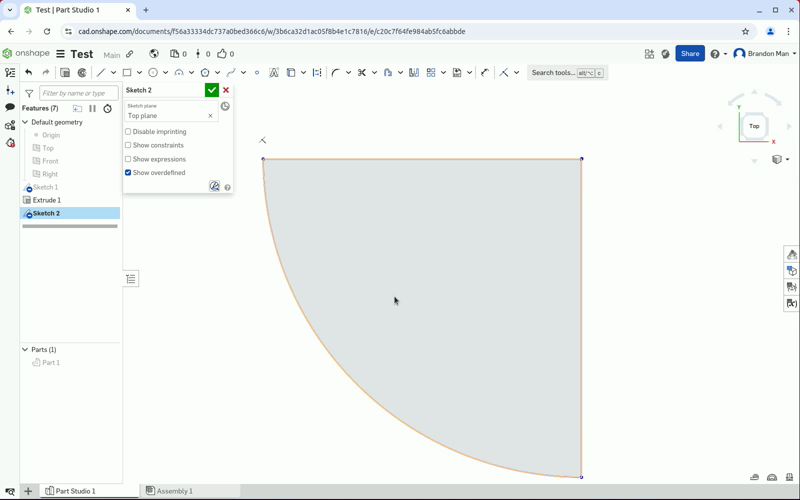
scroll(6)
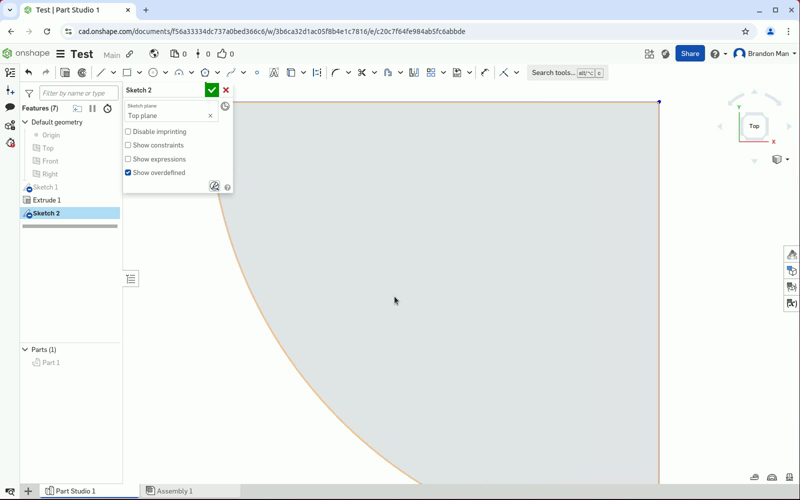
scroll(6)
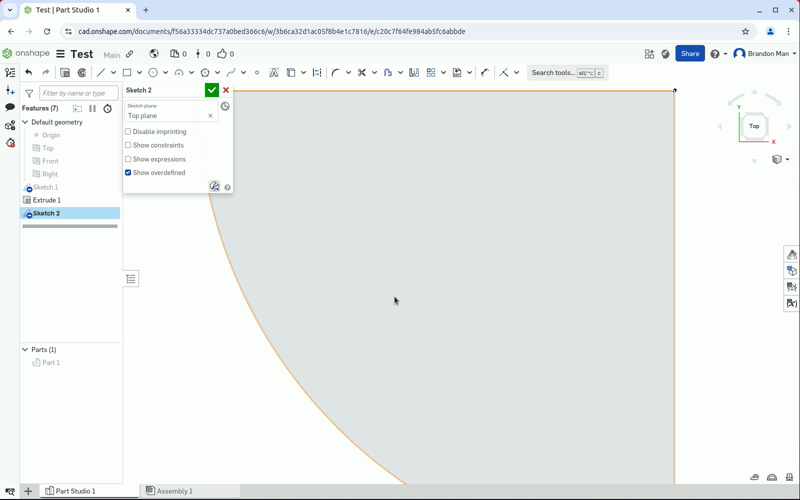
scroll(6)
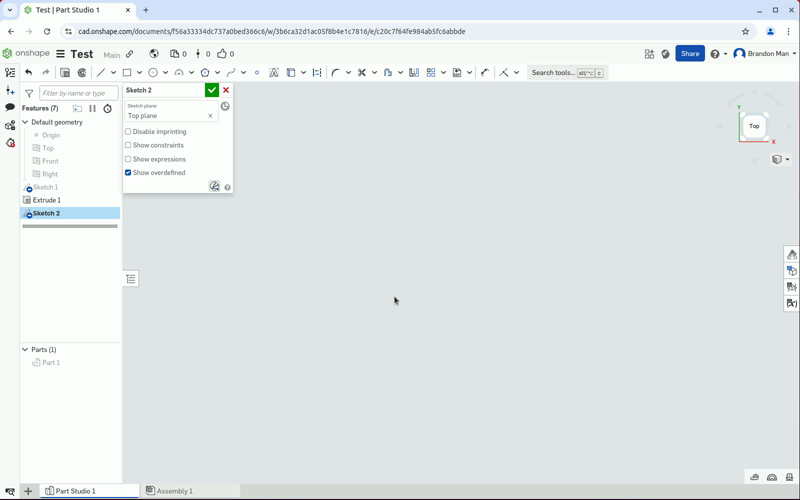
click(394, 296)
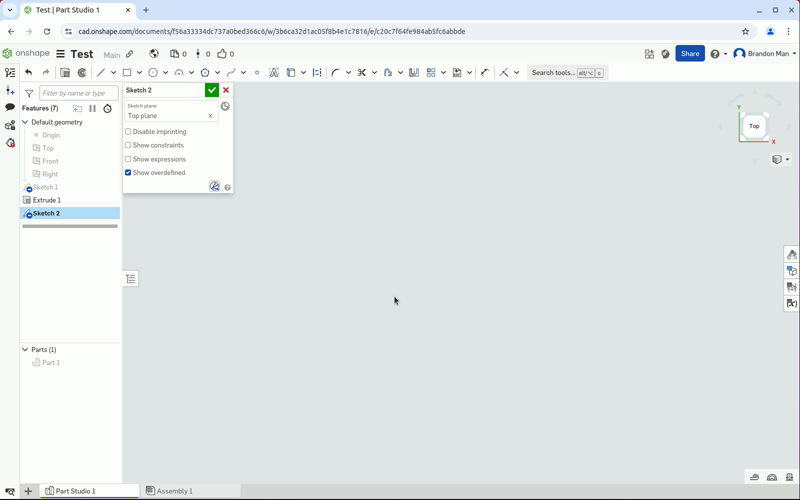
scroll(-6)
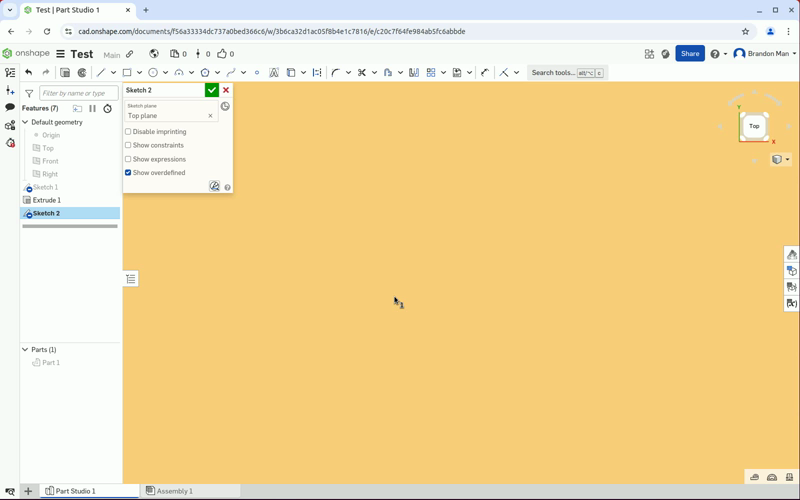
scroll(-6)
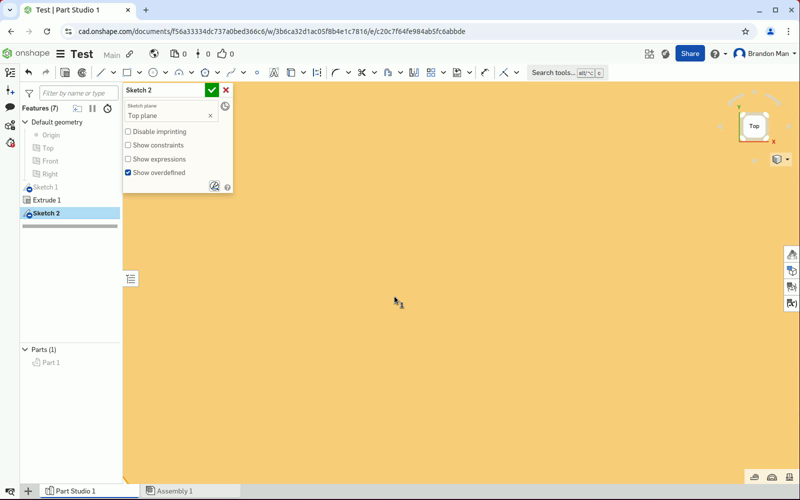
scroll(-6)
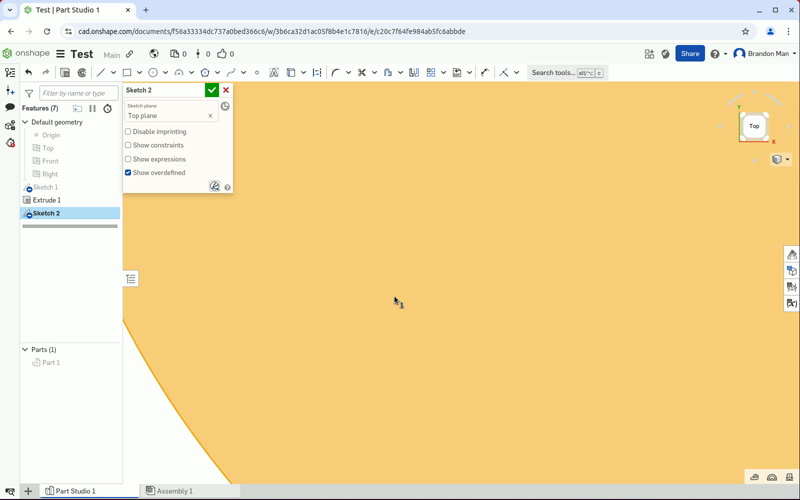
scroll(-6)
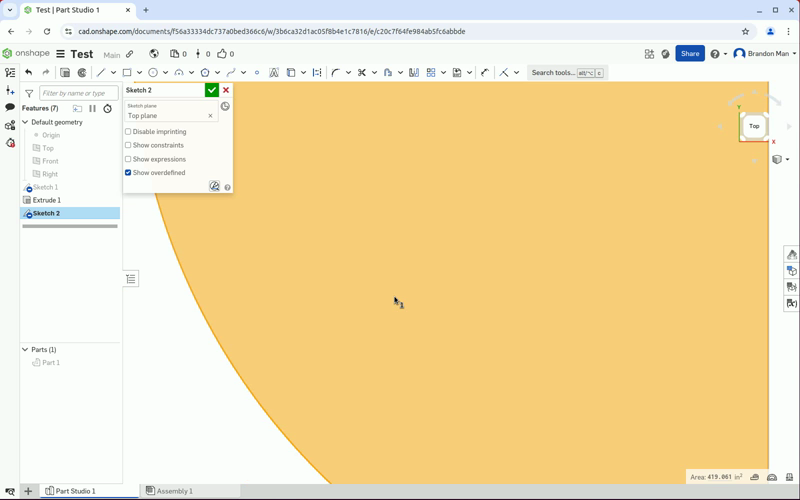
scroll(-6)
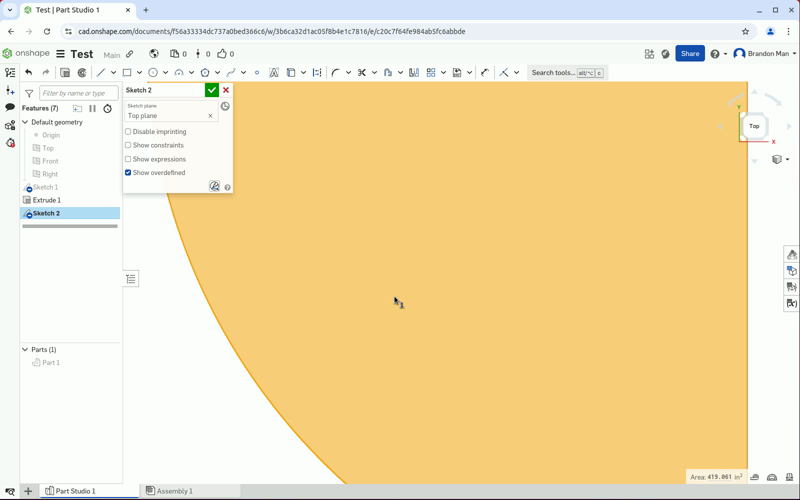
scroll(-6)
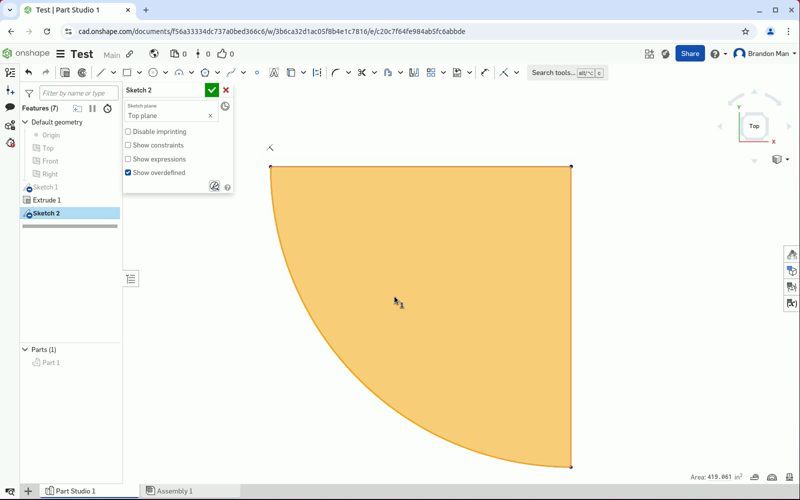
scroll(-6)
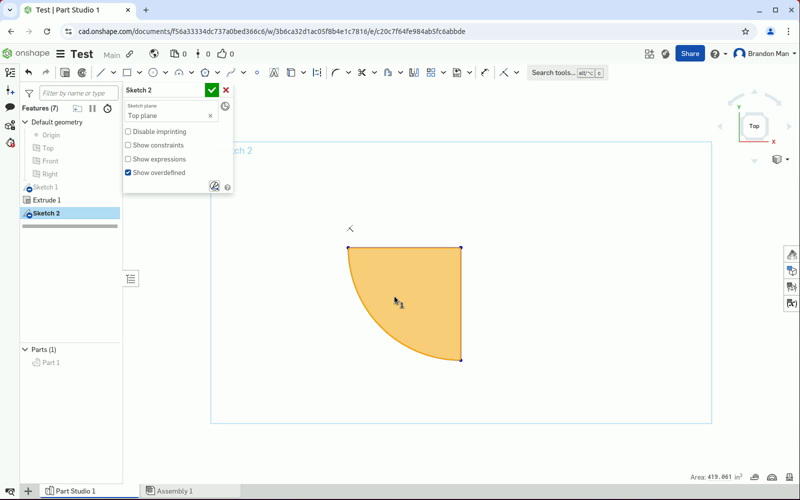
mouse_move(73, 352)
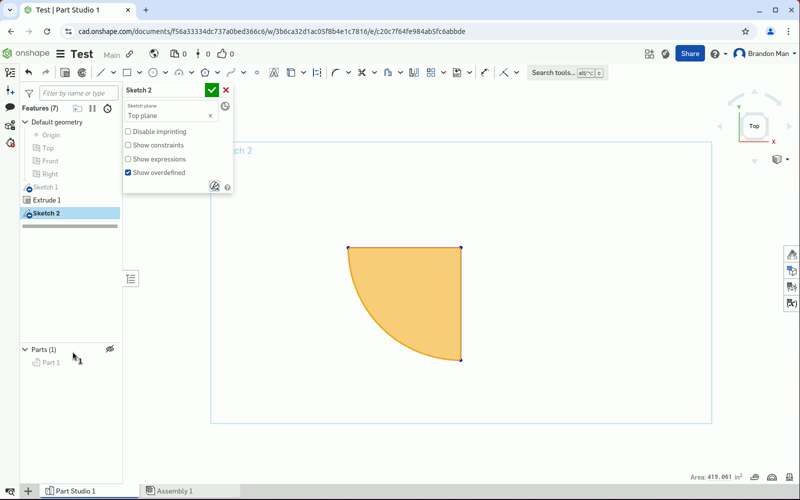
key(shift+y)
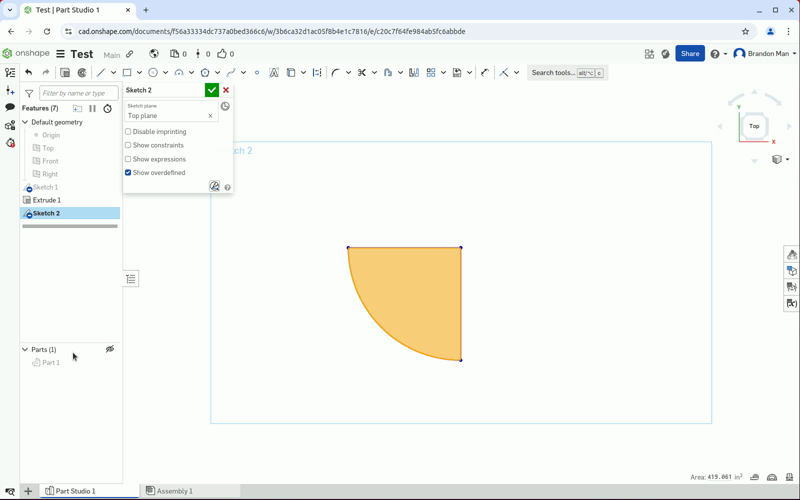
key(shift+e)
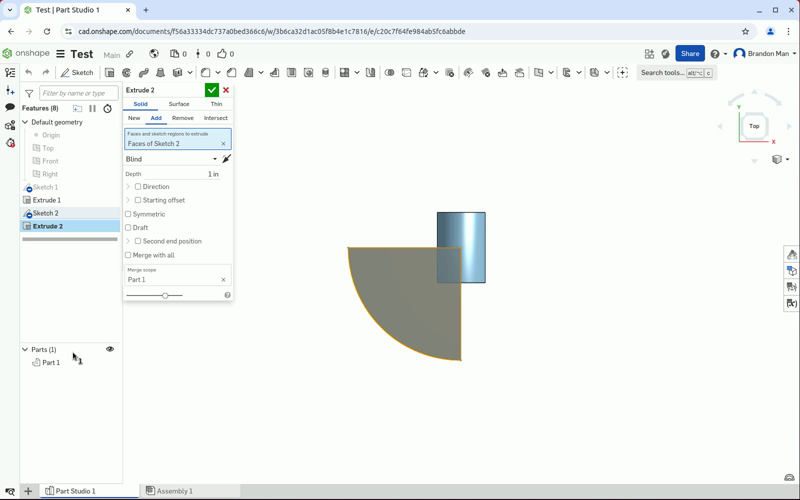
mouse_move(143, 106)
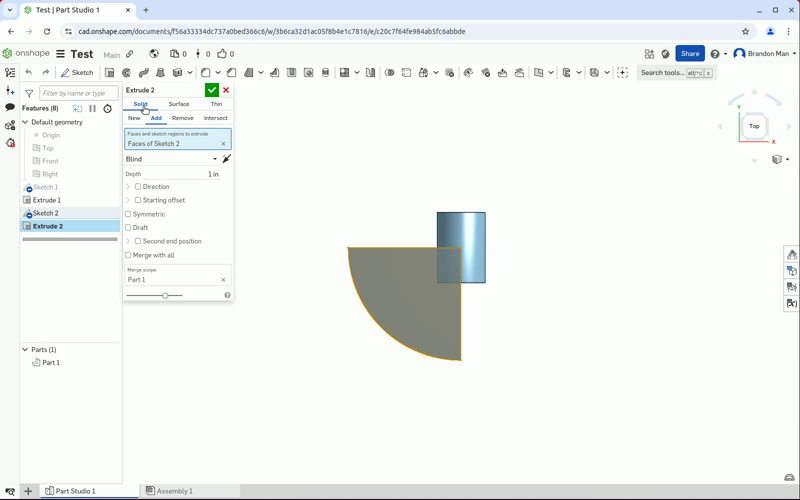
click(143, 106)
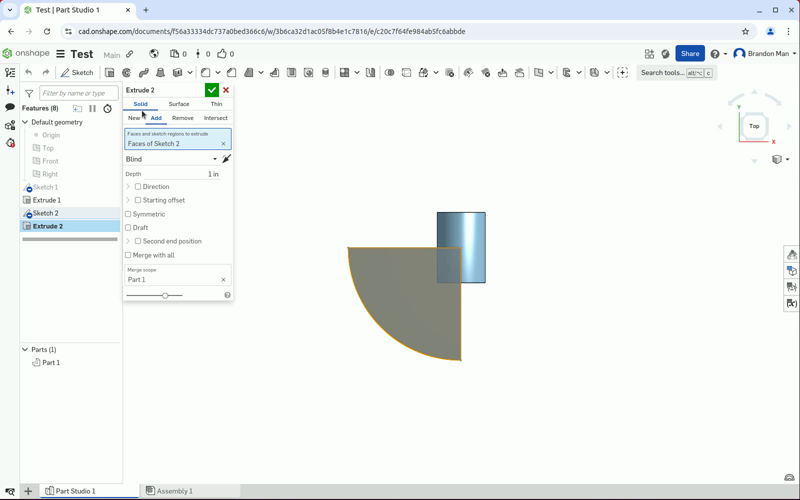
mouse_move(137, 120)
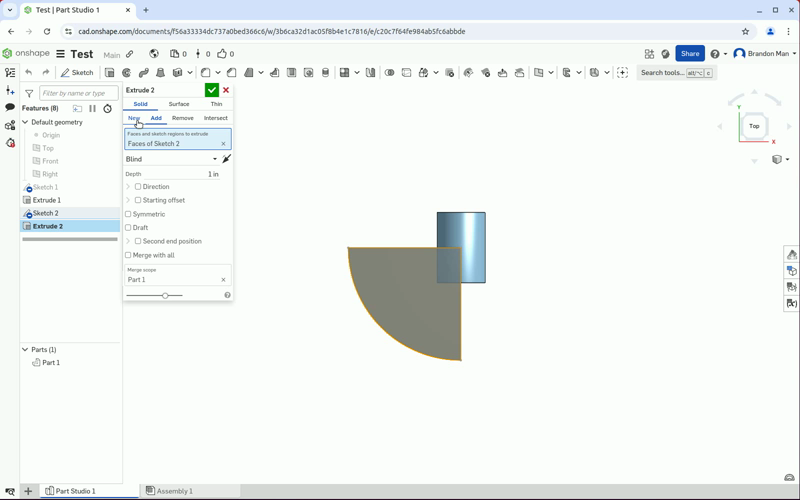
click(137, 120)
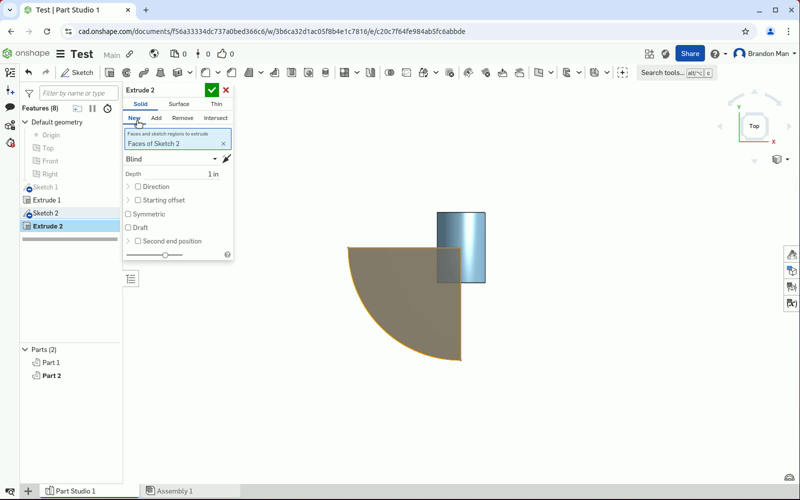
key(tab, 4)
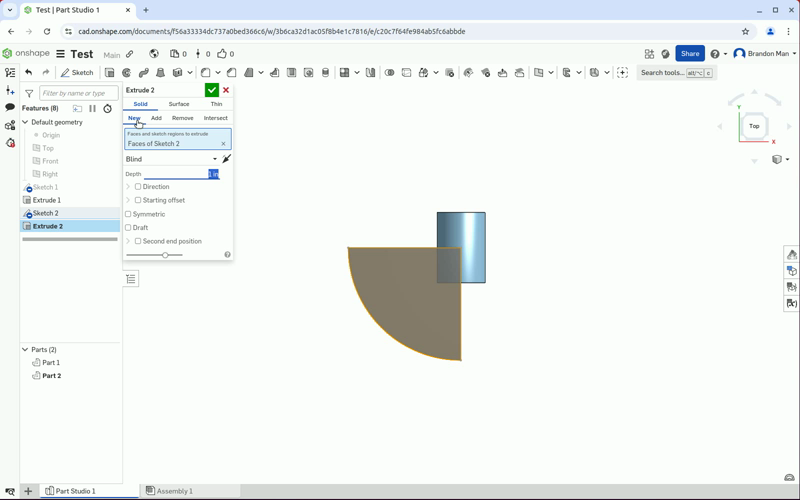
text(7.943)
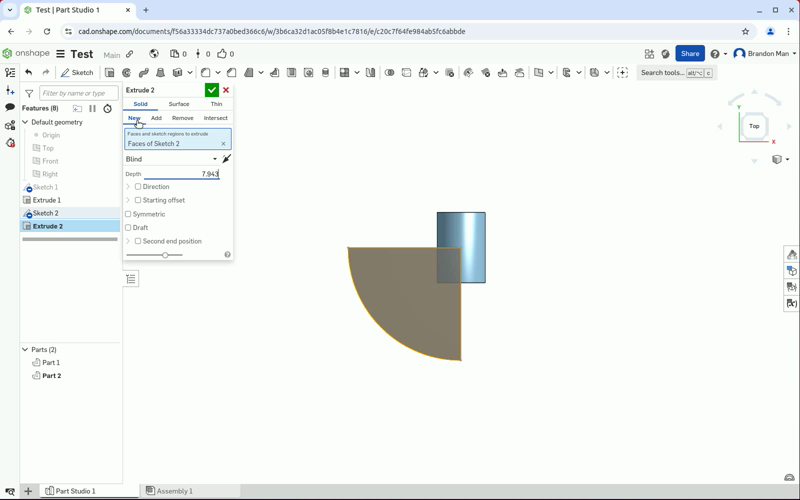
key(tab, 3)
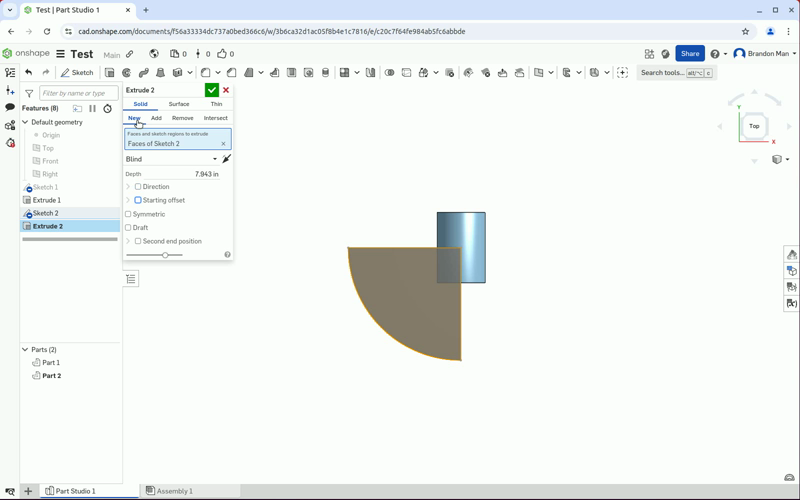
key(tab, 2)
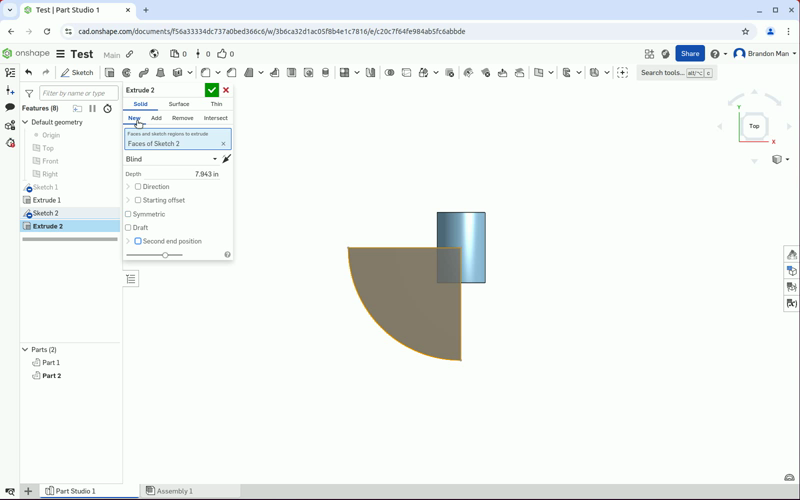
key(space)
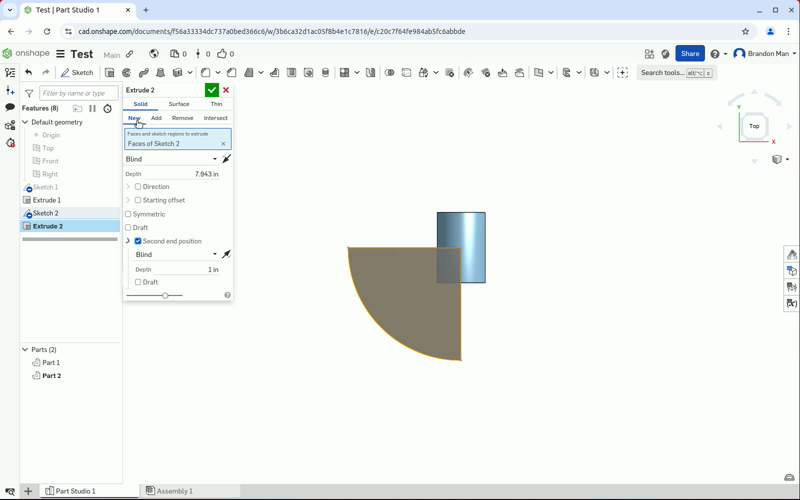
key(tab, 3)
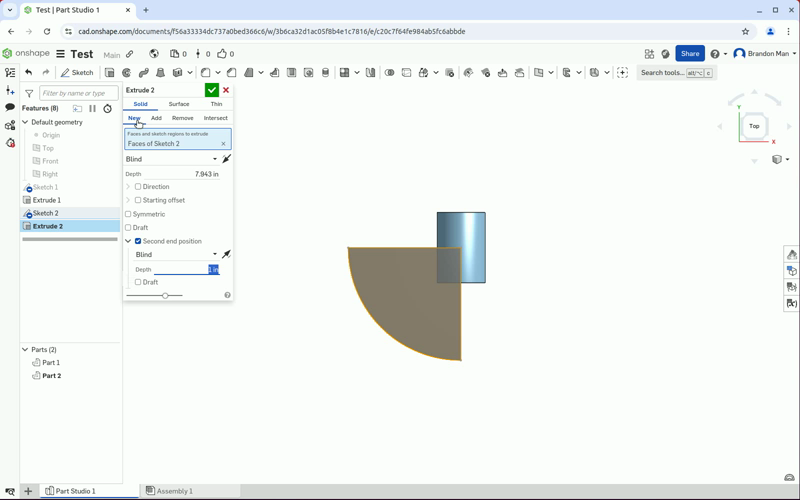
text(0.722)
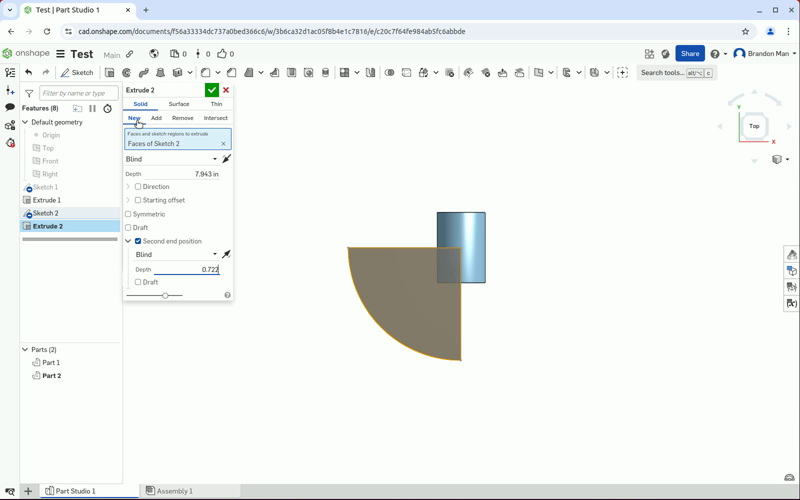
key(enter)
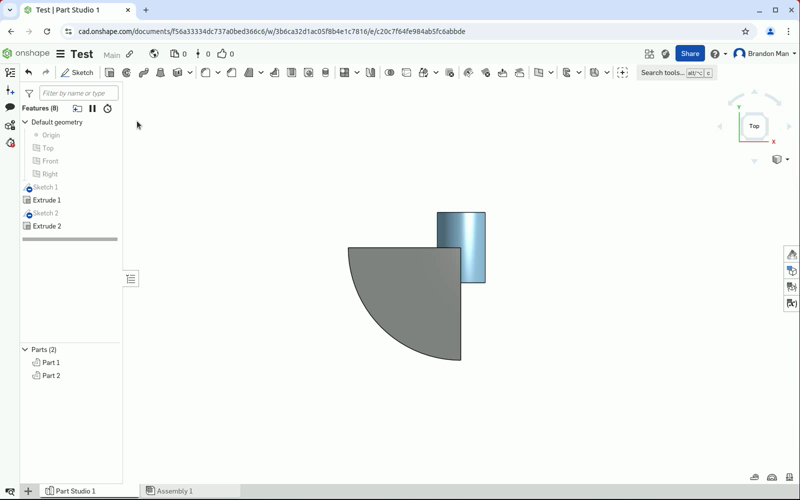
key(shift+h)
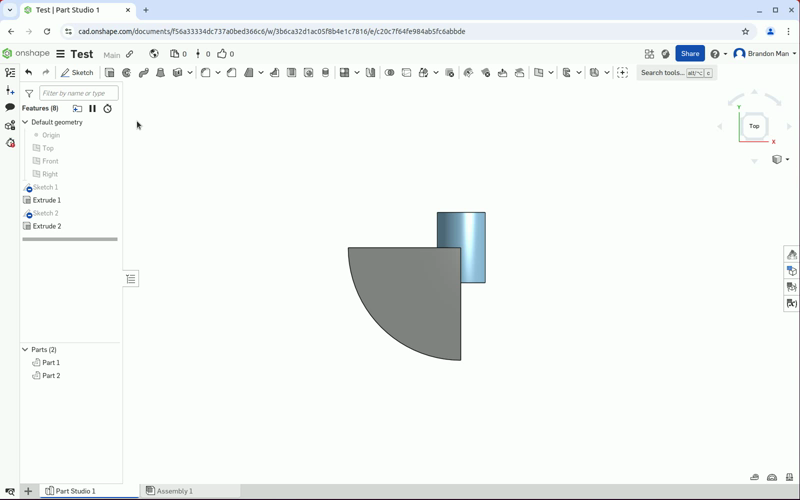
key(shift+h)
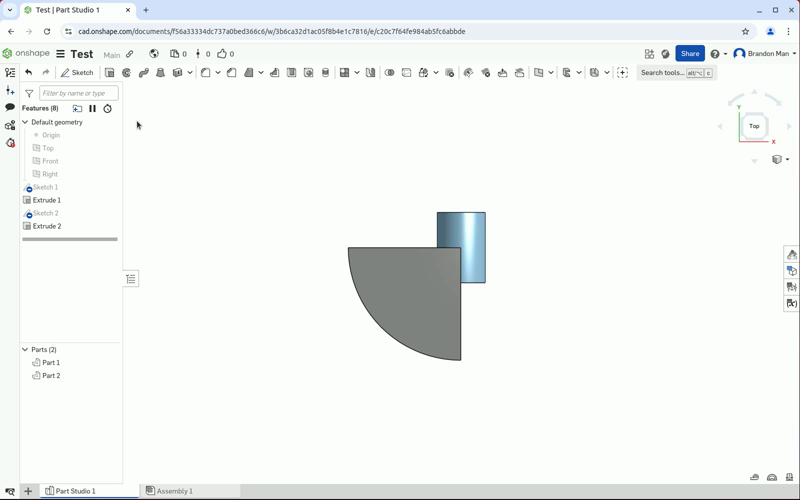
key(shift+7)
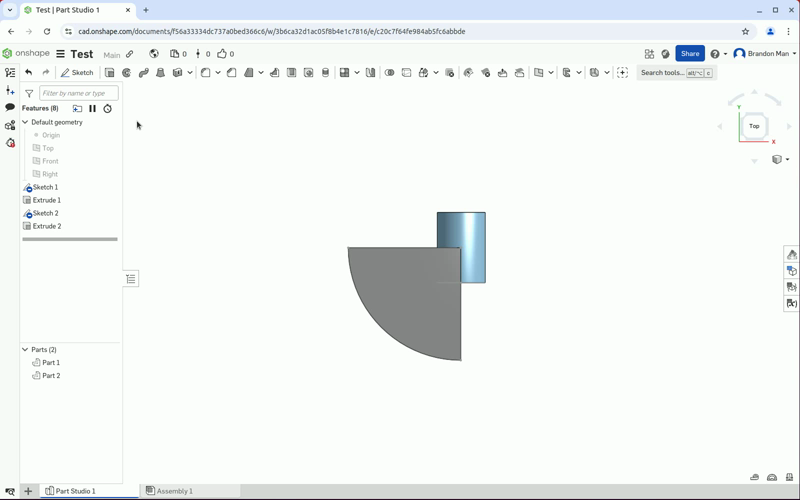
key(up, 3)
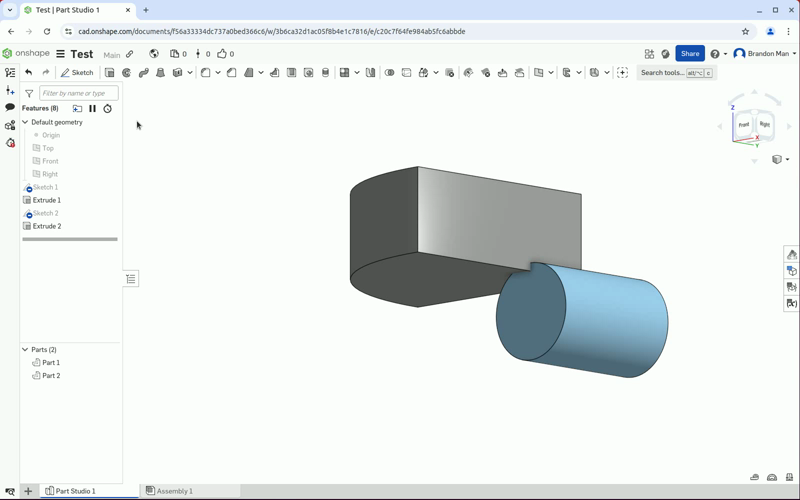
key(left, 3)
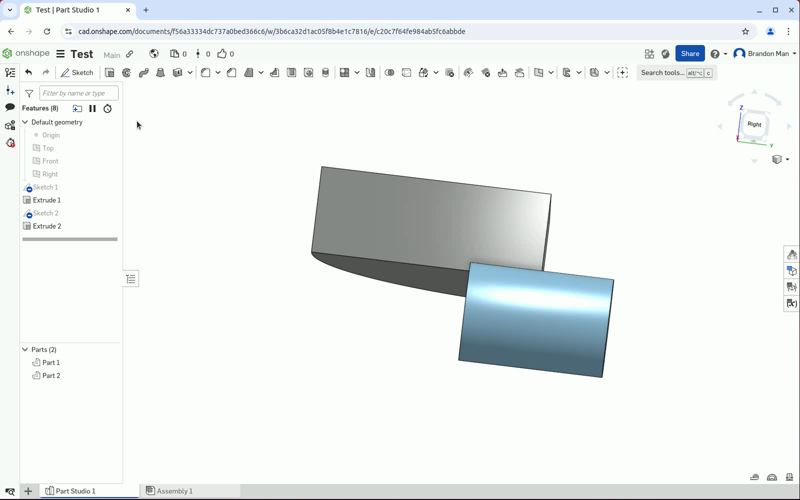
key(right, 3)
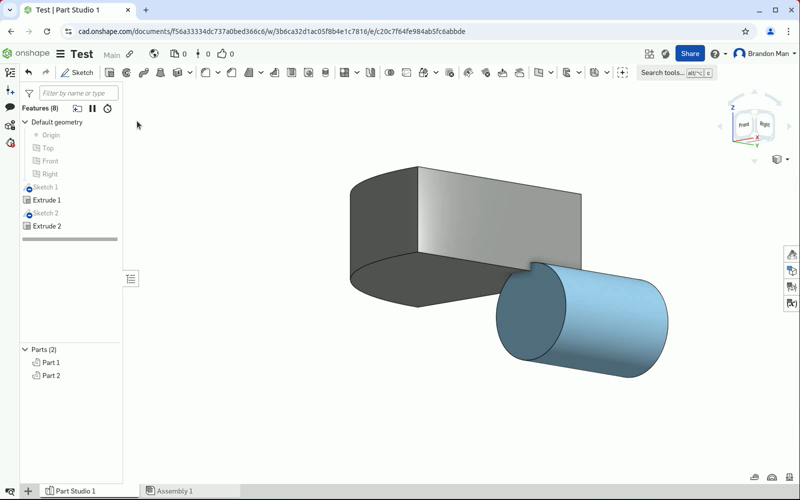
key(down, 3)
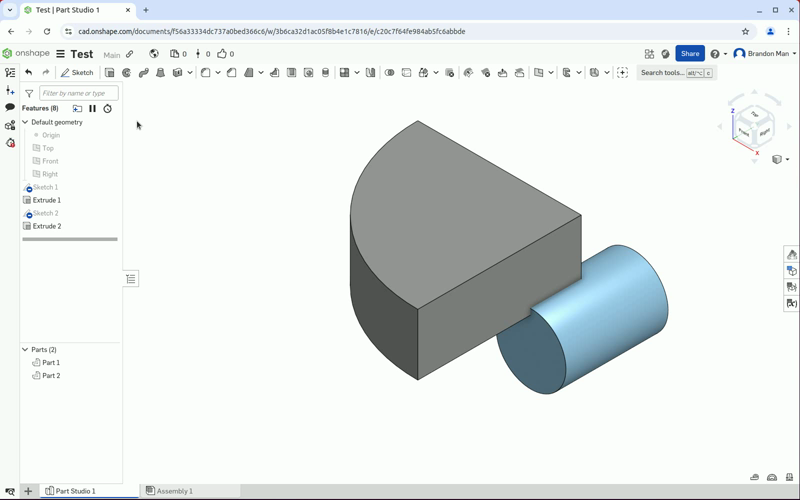
mouse_move(73, 189)
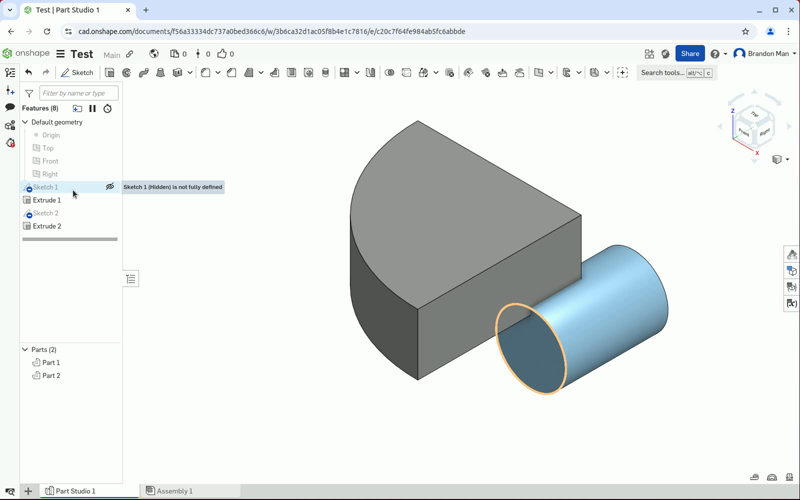
click(73, 189)